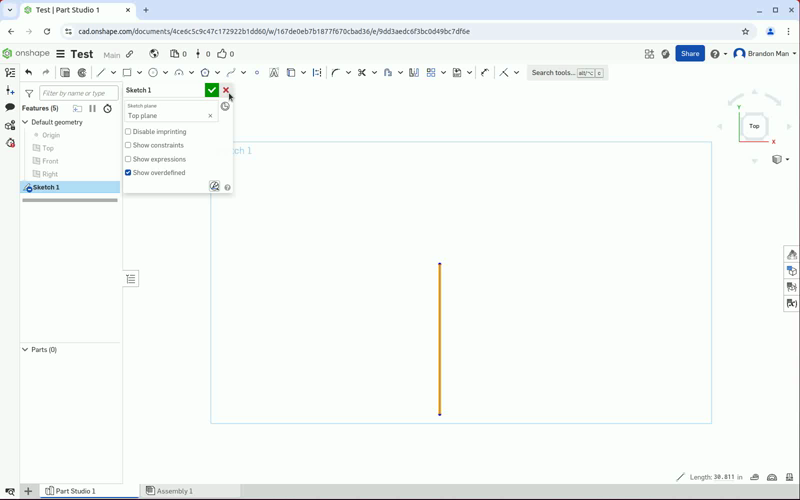
key(shift+h)
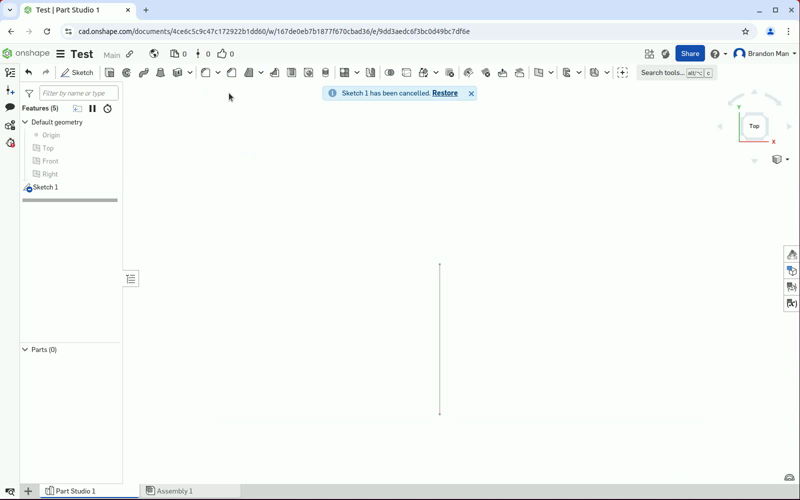
key(shift+s)
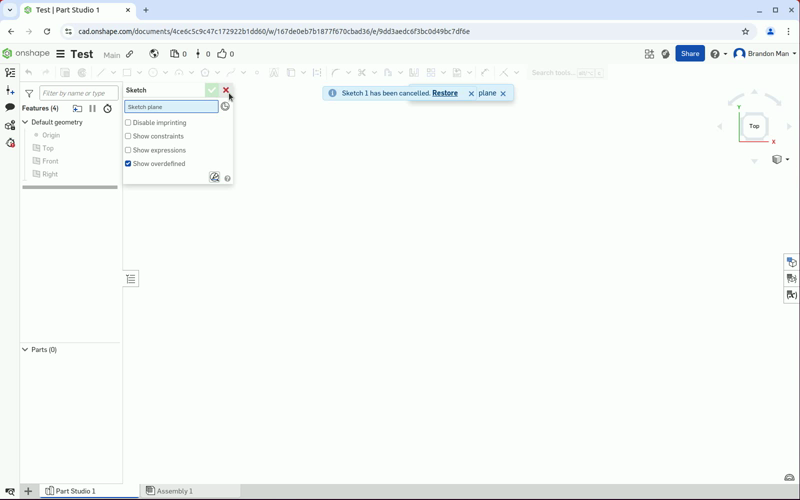
mouse_move(73, 150)
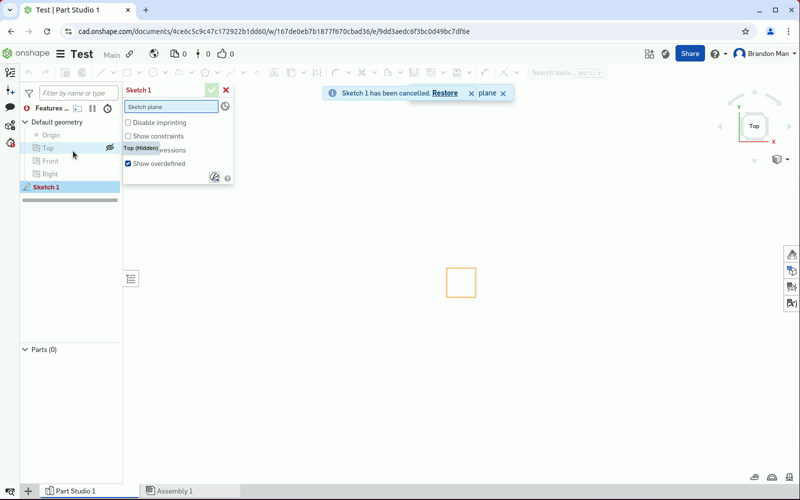
click(73, 150)
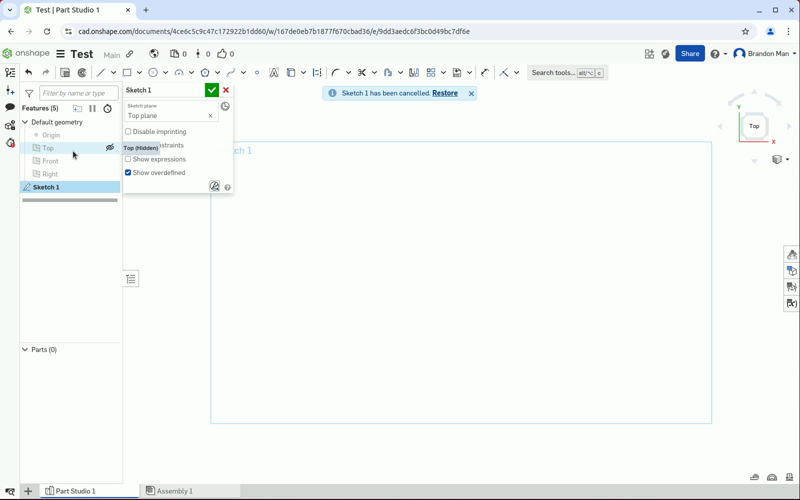
mouse_move(73, 352)
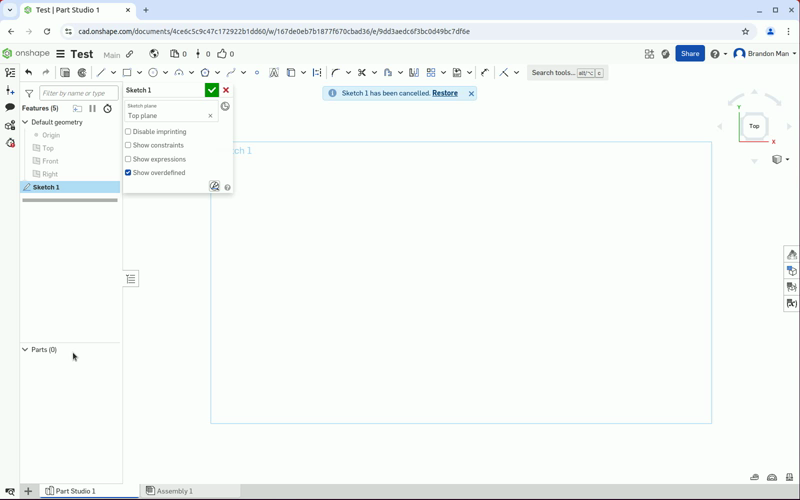
key(y)
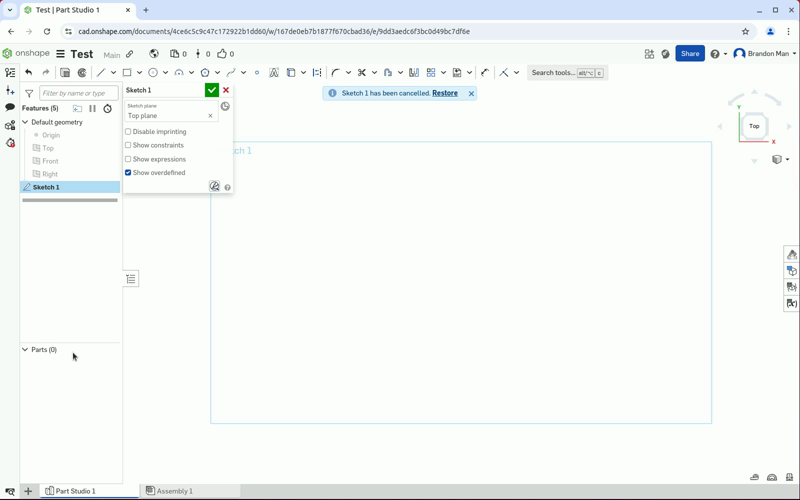
key(l)
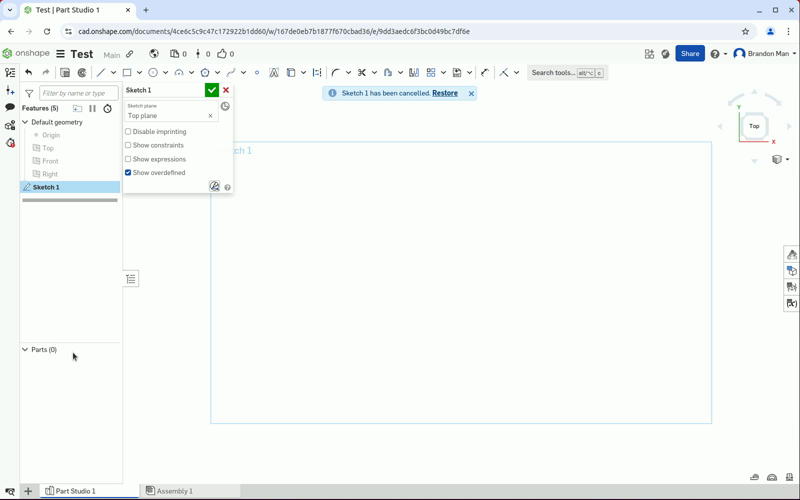
key_down(shift)
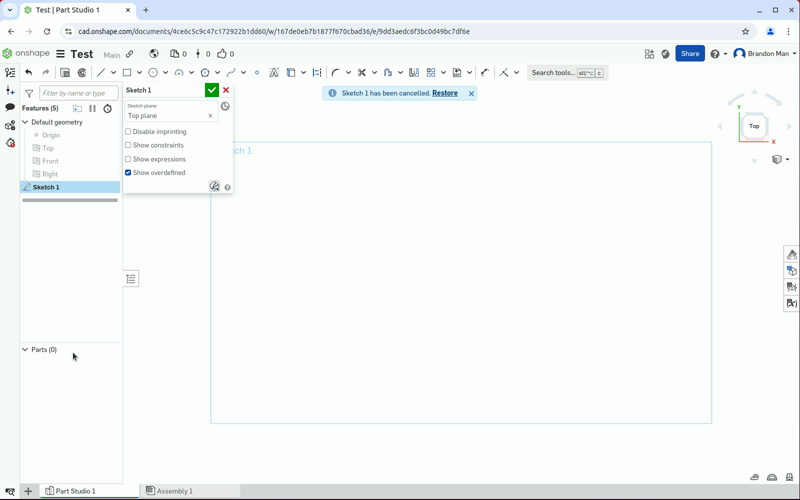
mouse_move(348, 328)
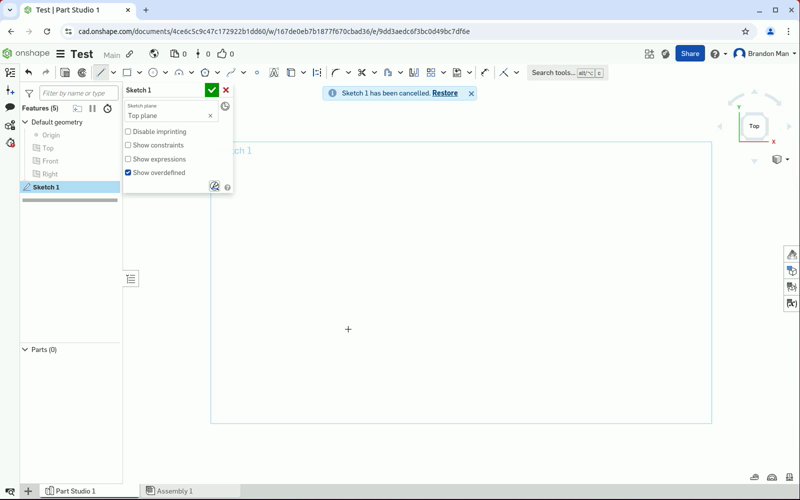
click(348, 328)
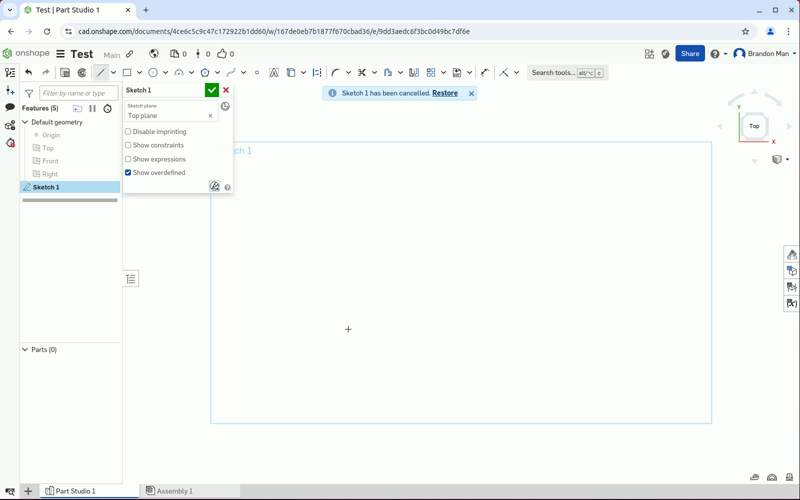
key_up(shift)
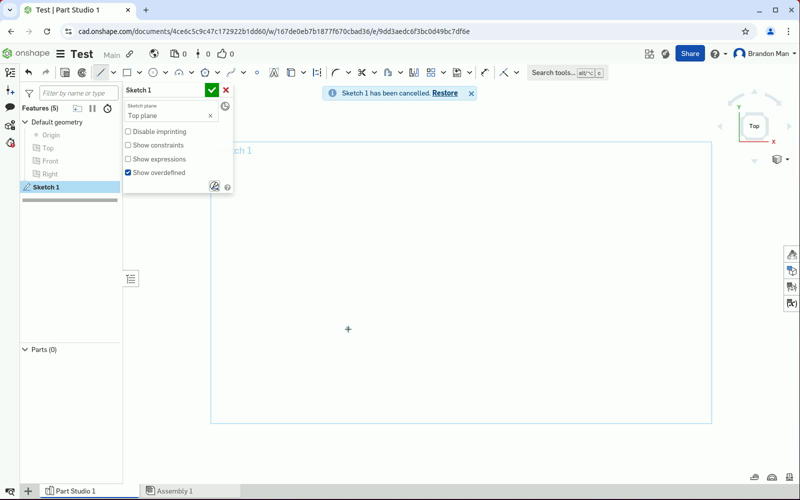
key_down(shift)
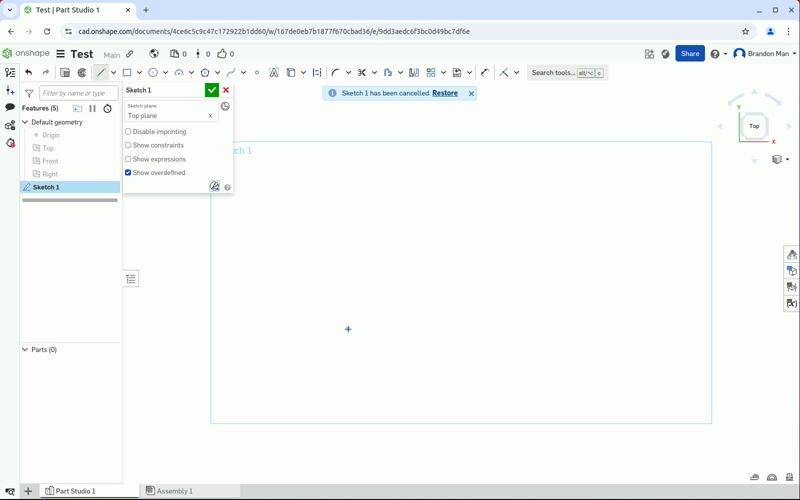
mouse_move(483, 328)
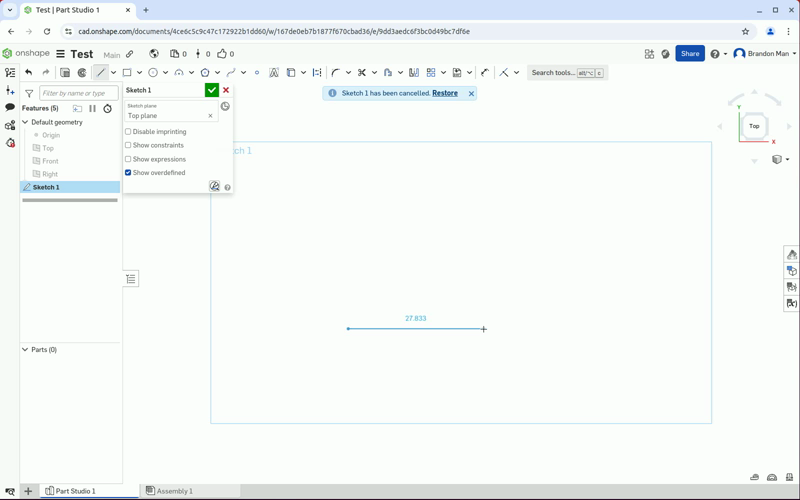
click(483, 328)
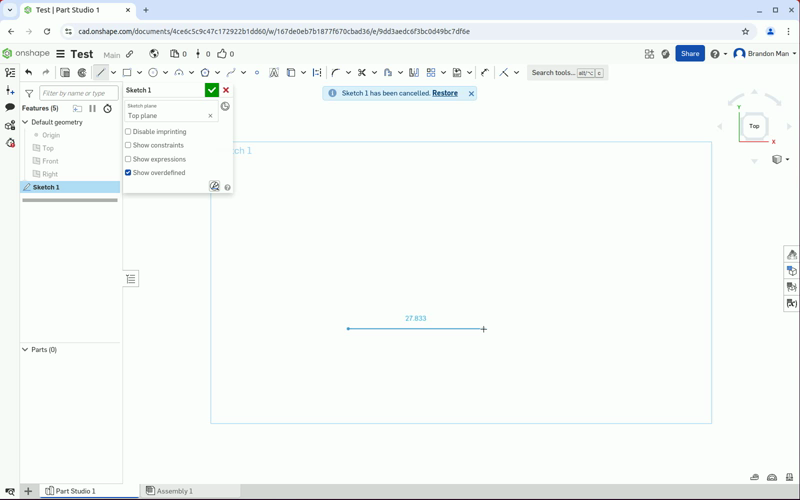
key_up(shift)
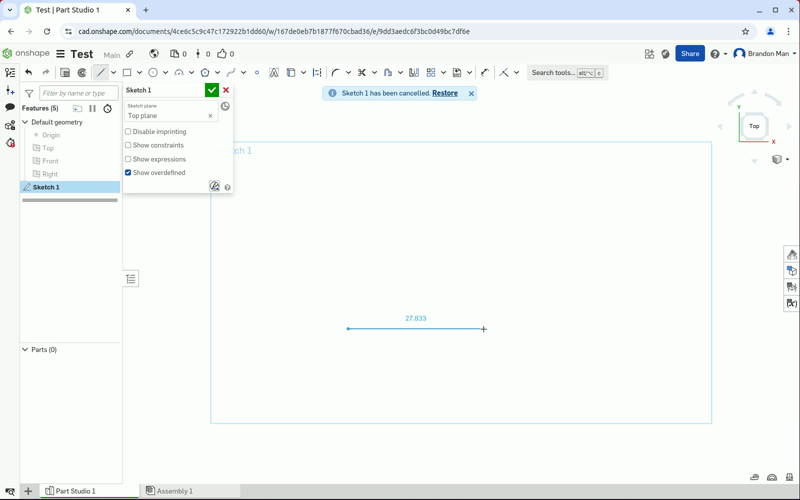
key_down(shift)
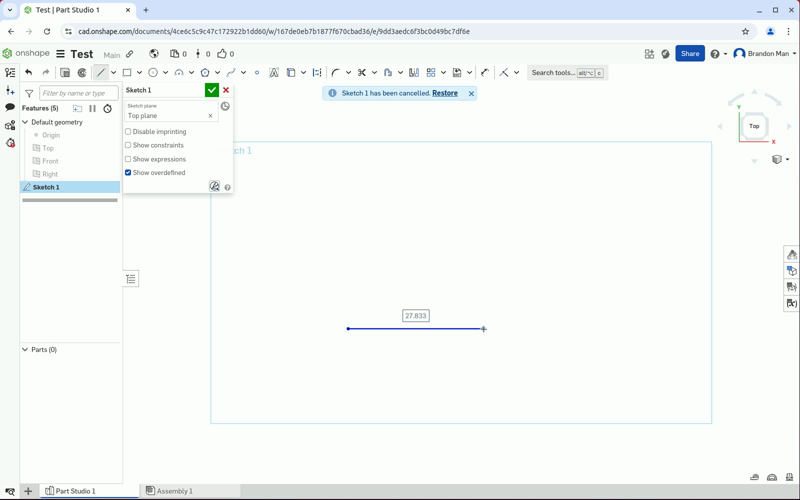
mouse_move(483, 227)
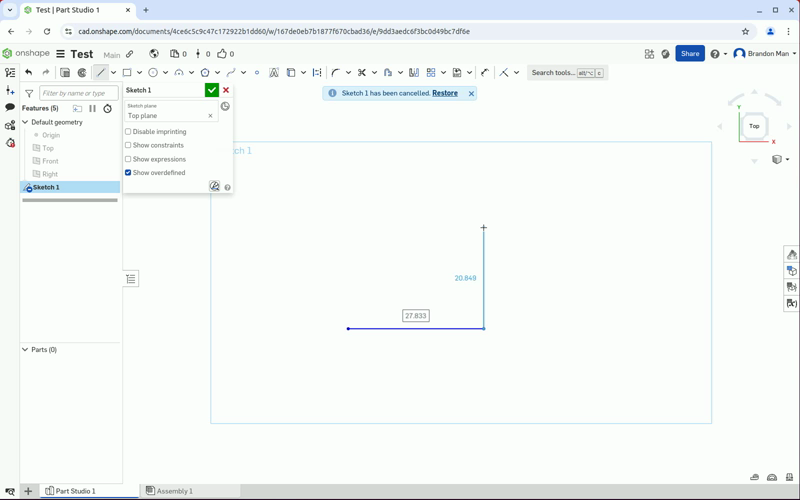
click(483, 227)
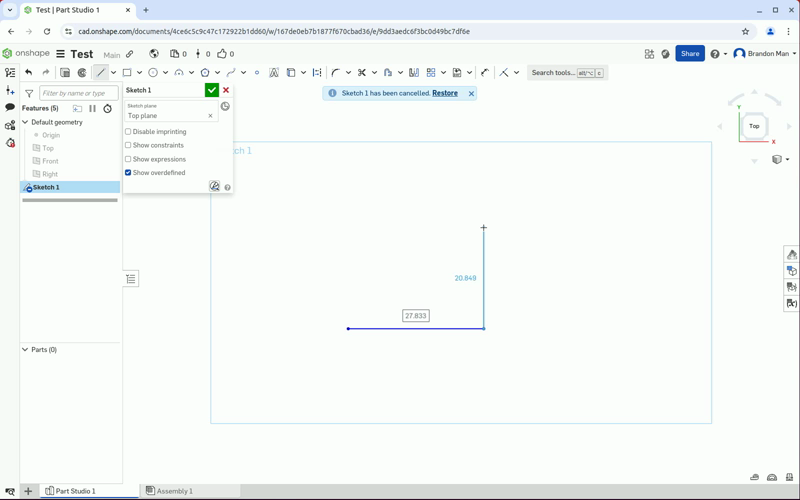
key_up(shift)
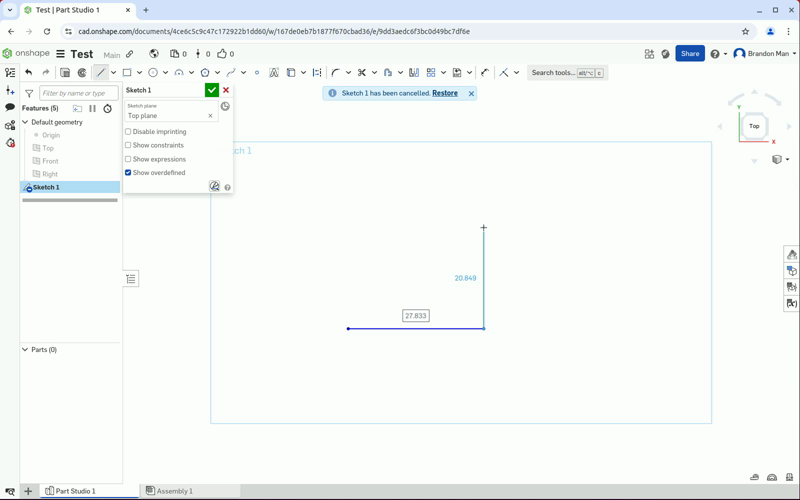
key_down(shift)
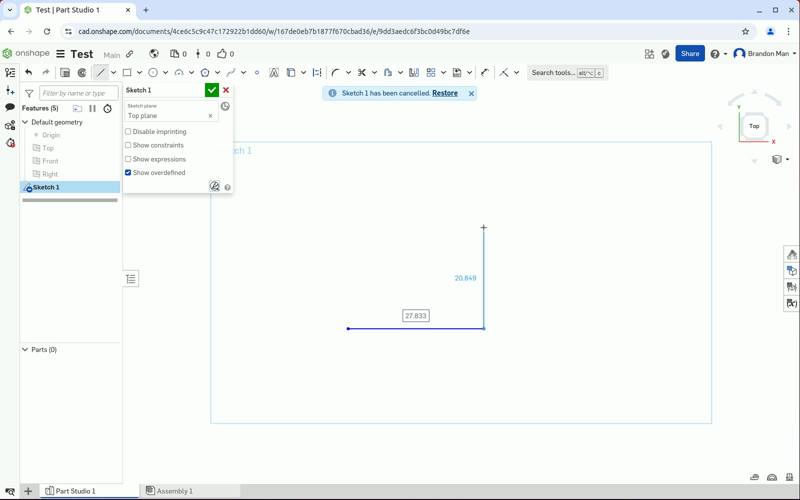
mouse_move(348, 227)
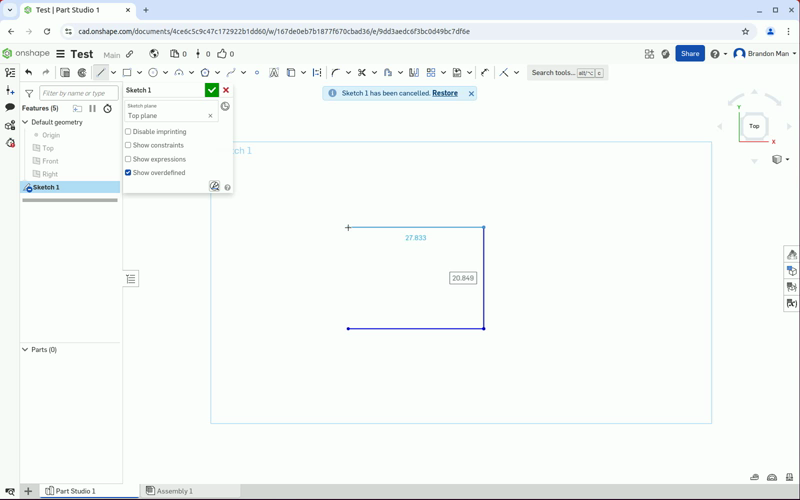
click(348, 227)
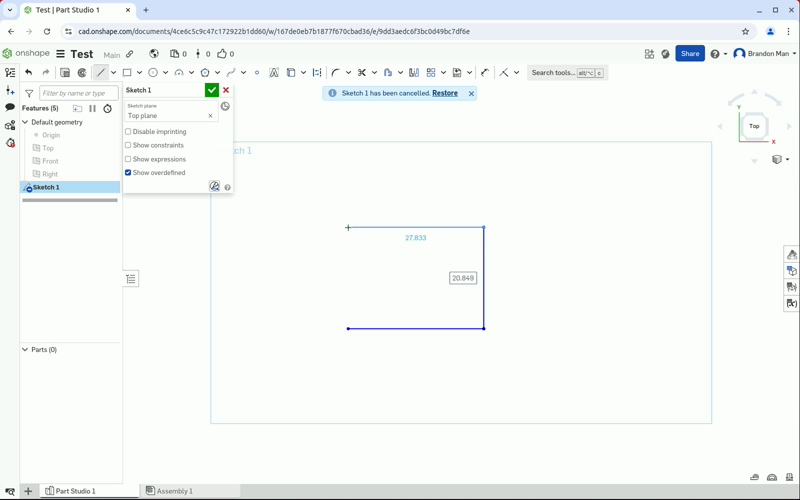
key_up(shift)
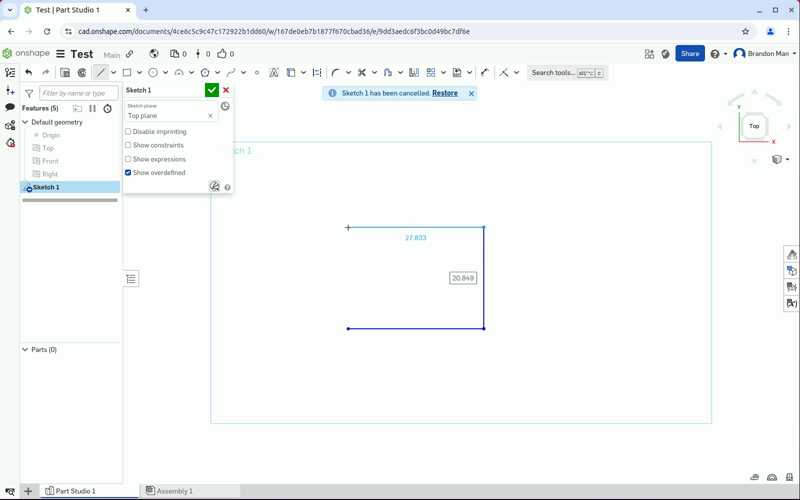
key_down(shift)
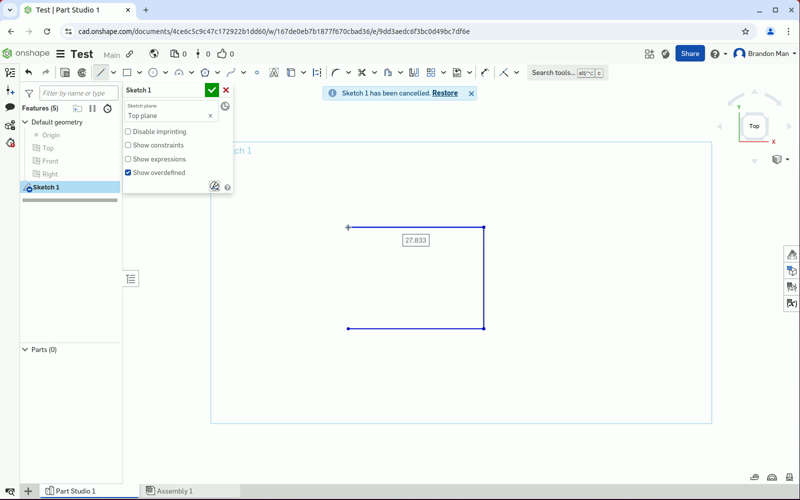
mouse_move(348, 328)
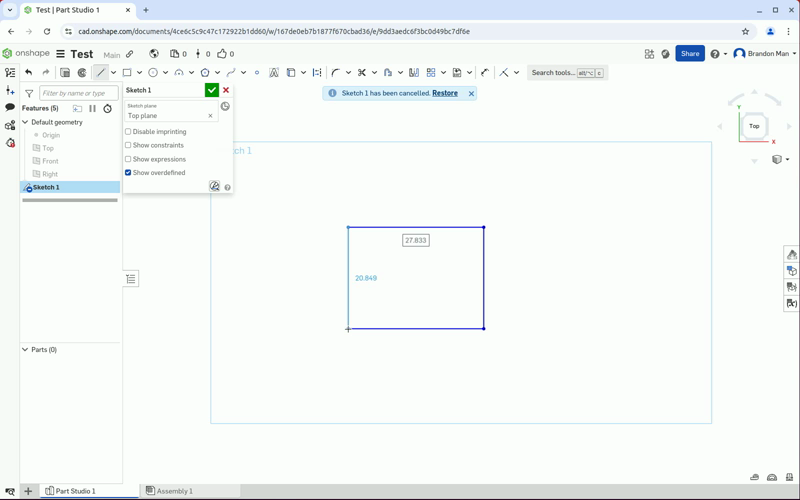
key_up(shift)
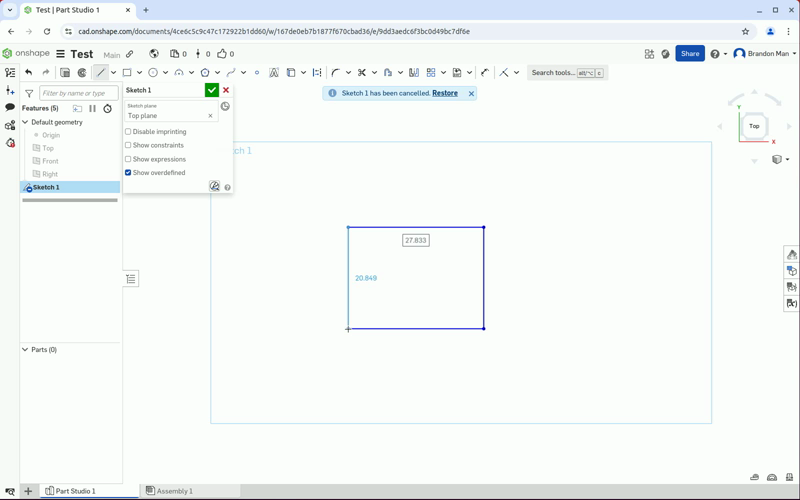
click(348, 328)
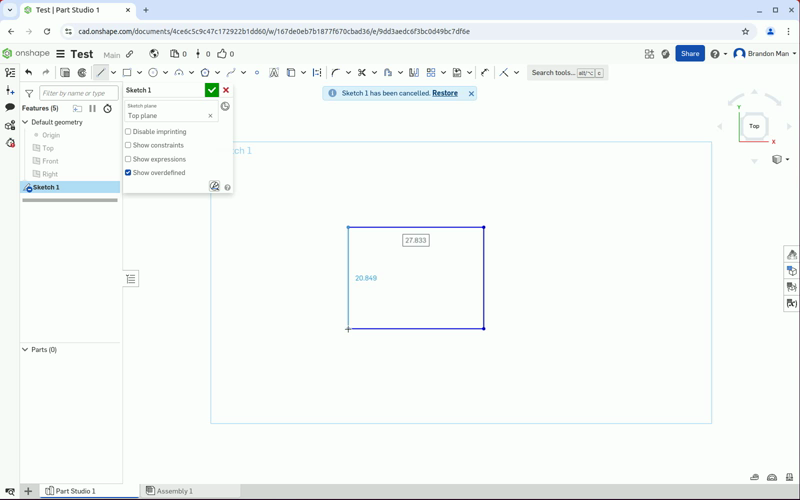
key(esc)
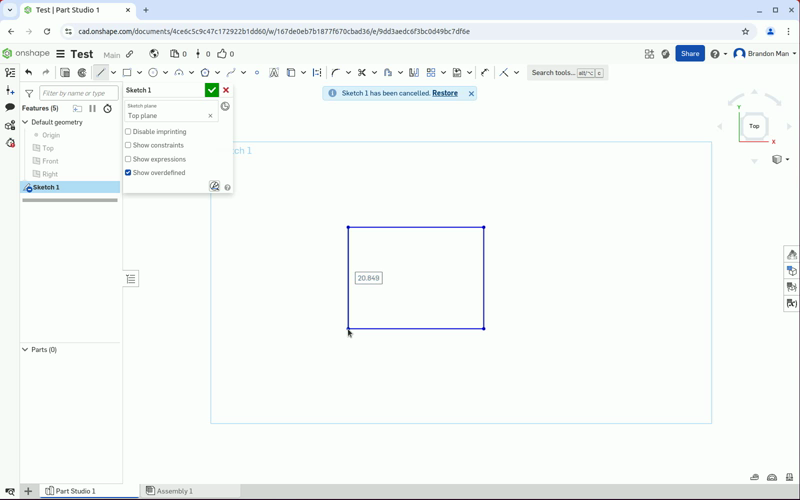
mouse_move(380, 286)
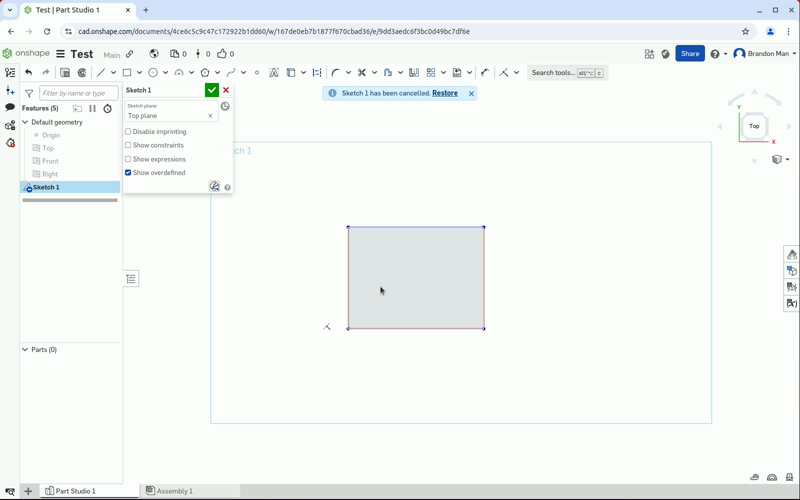
click(380, 286)
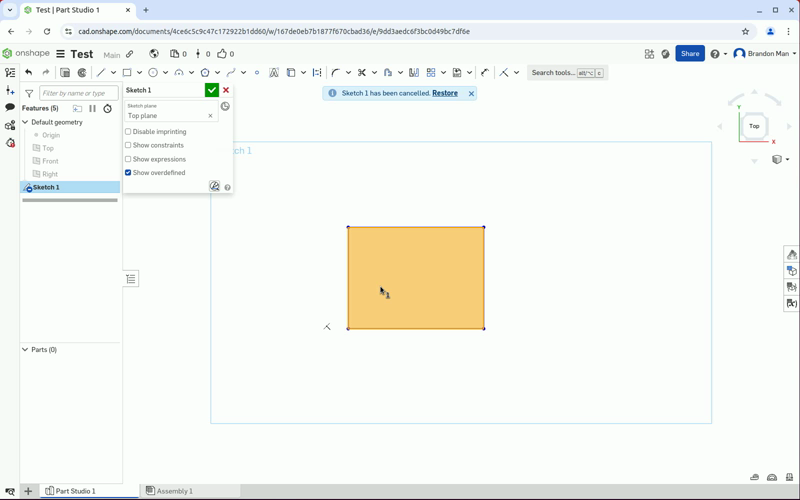
mouse_move(73, 352)
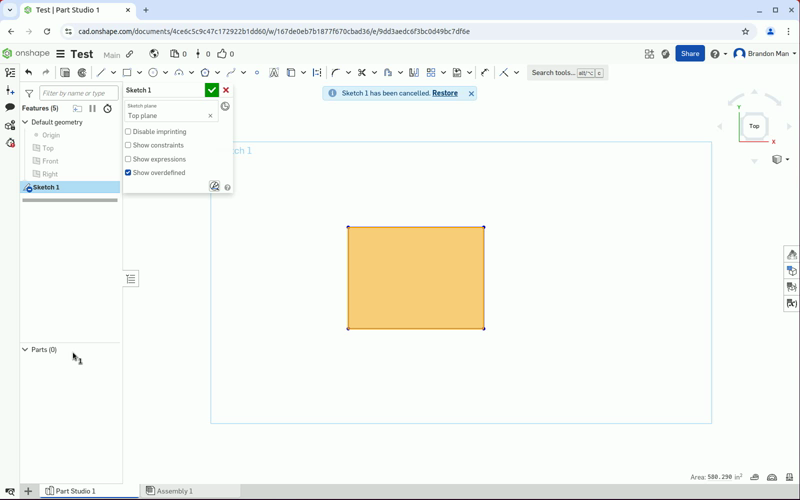
key(shift+y)
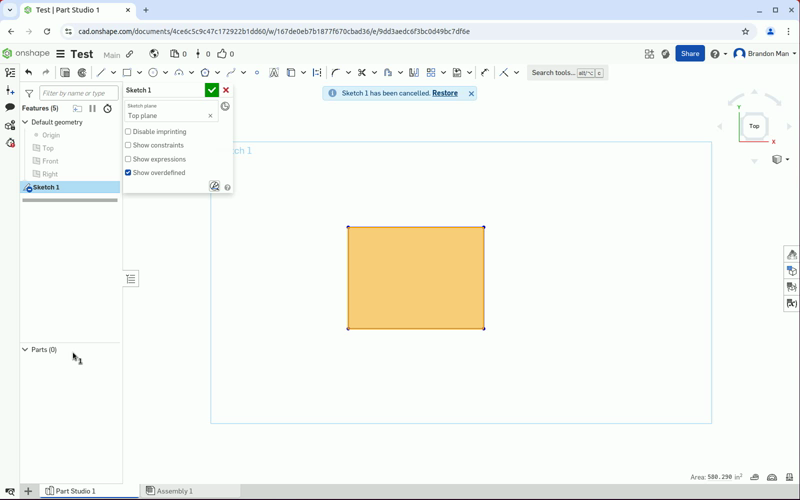
key(shift+e)
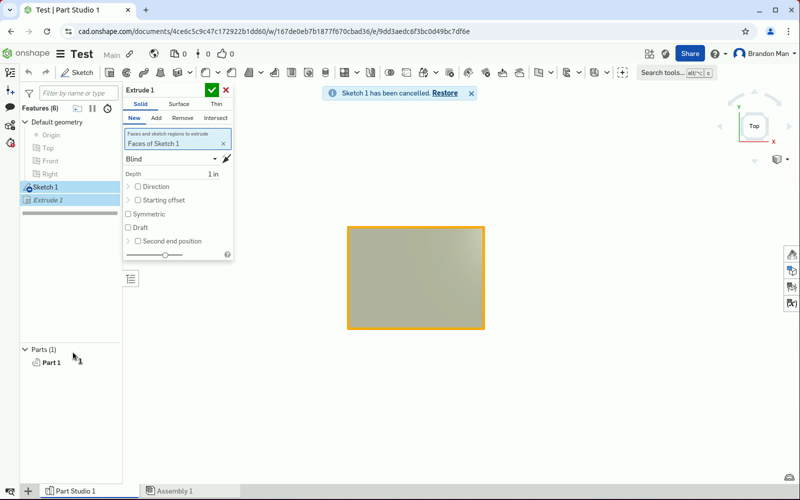
mouse_move(143, 106)
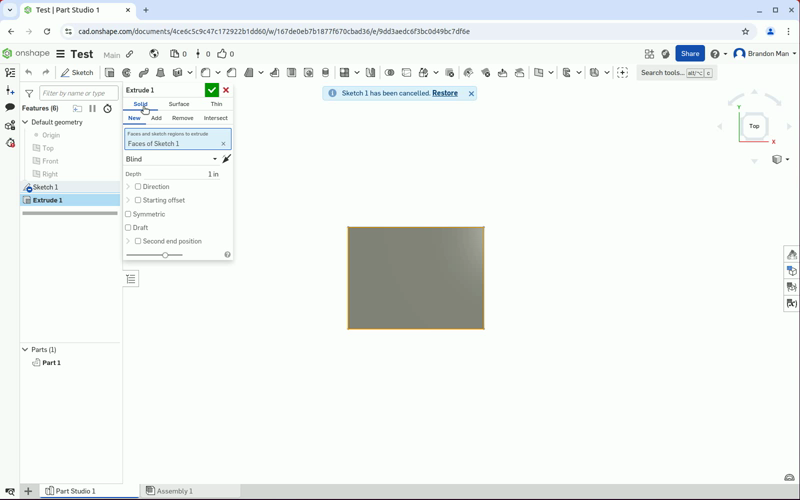
click(143, 106)
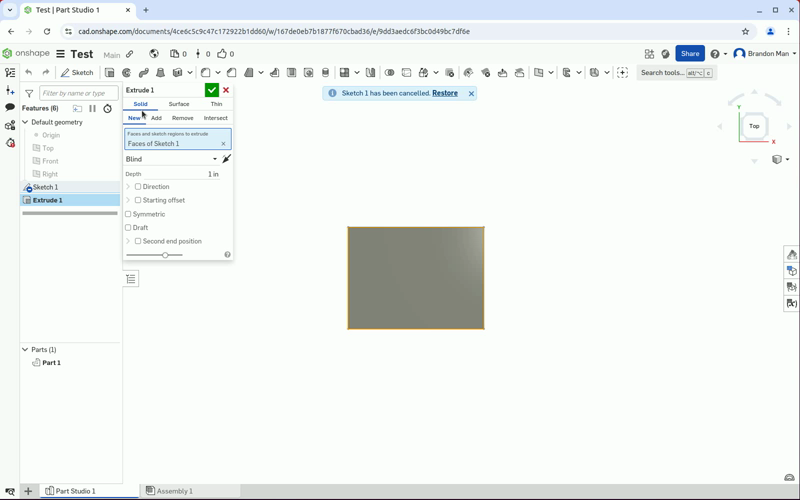
mouse_move(137, 120)
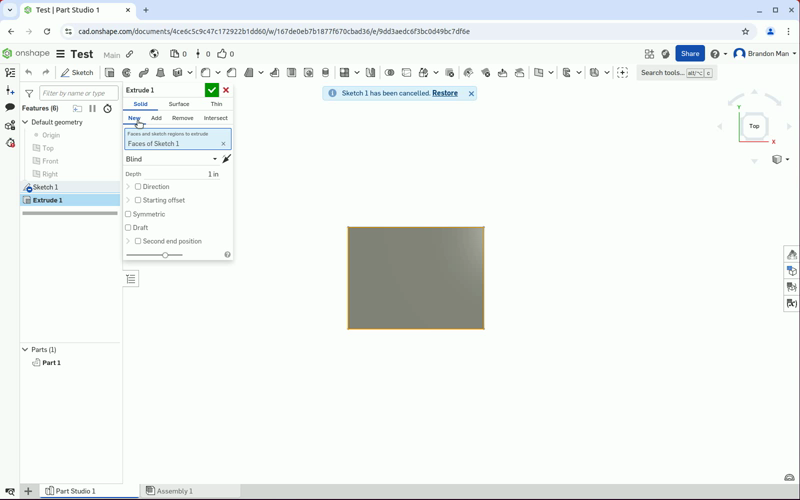
click(137, 120)
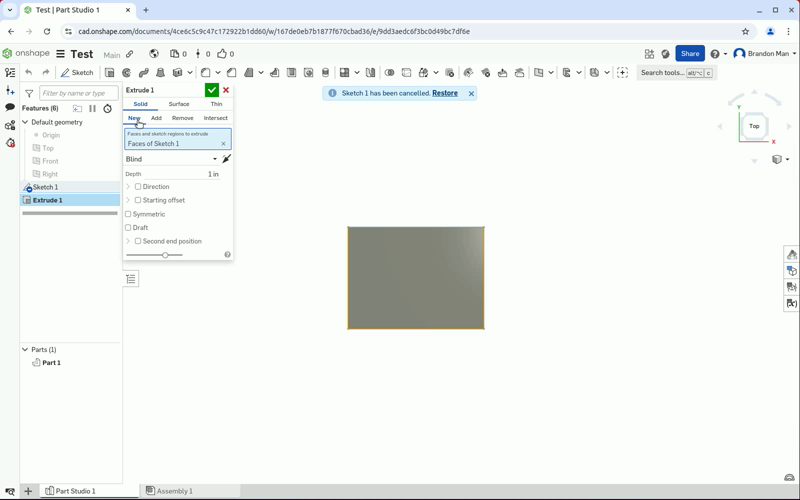
key(tab, 4)
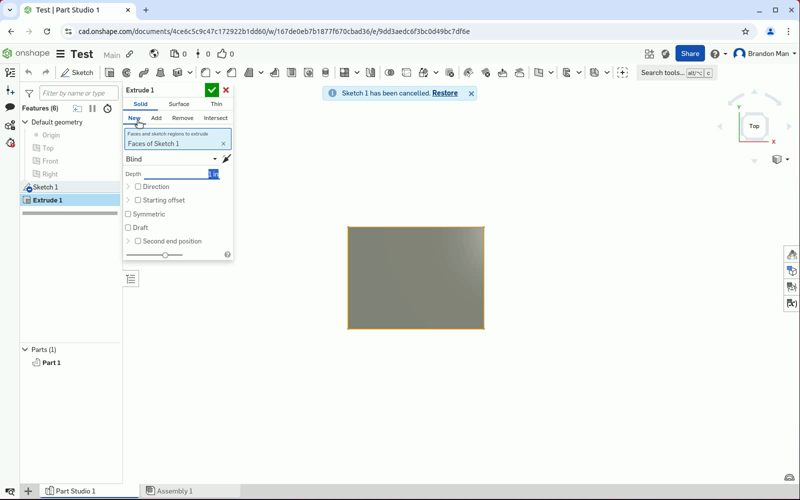
text(13.961)
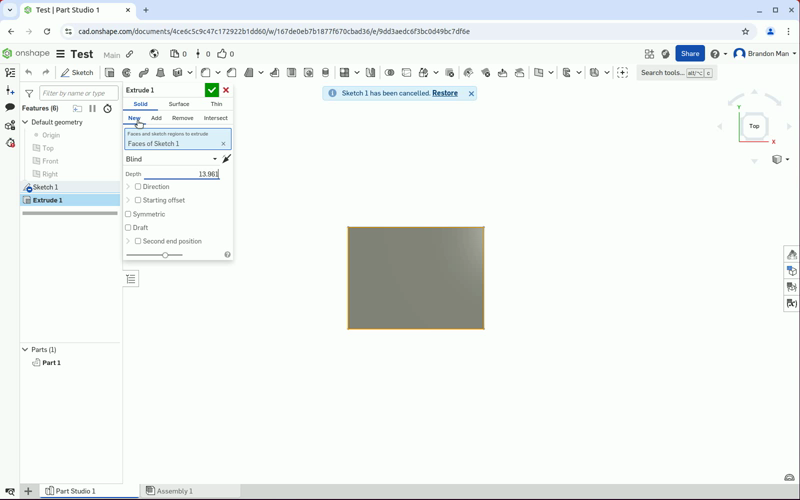
key(enter)
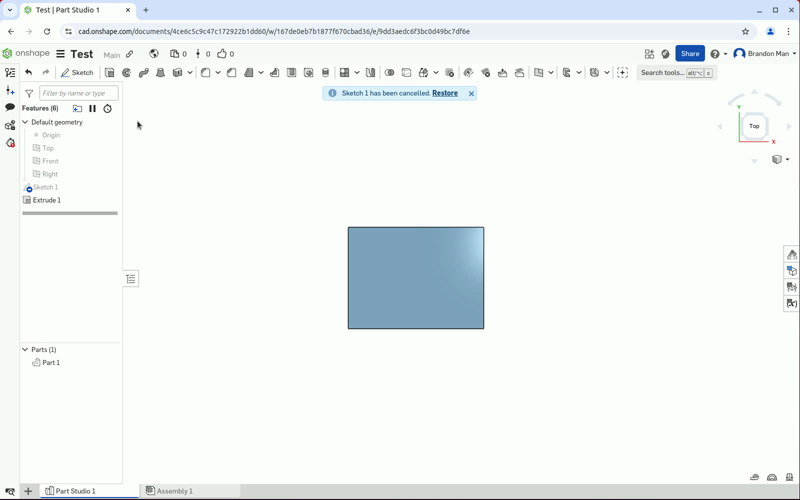
key(shift+h)
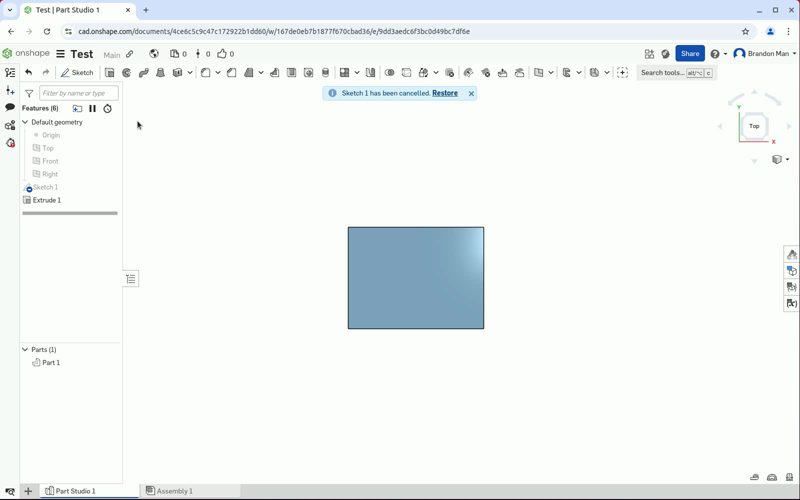
key(shift+h)
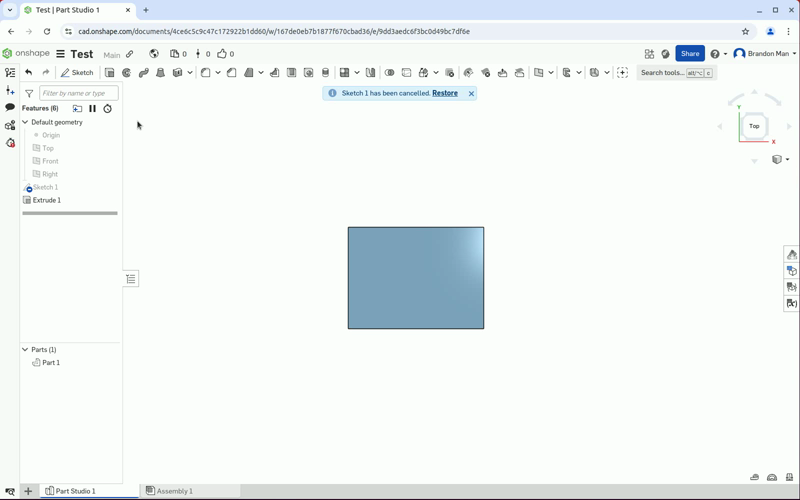
mouse_move(73, 189)
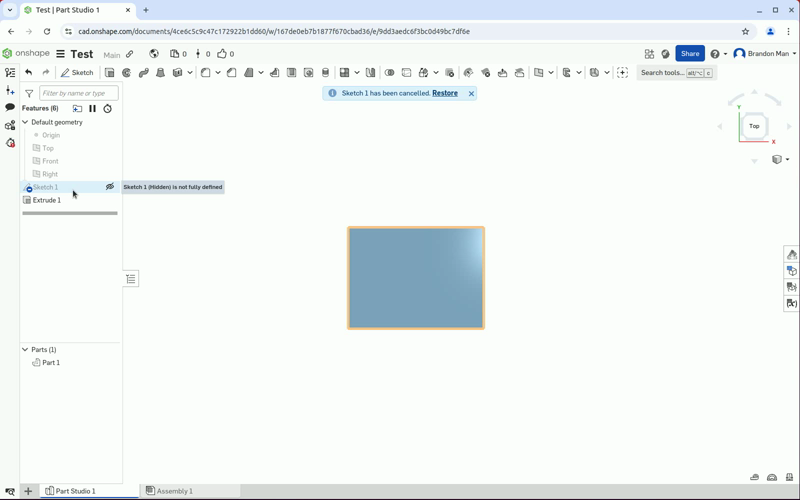
click(73, 189)
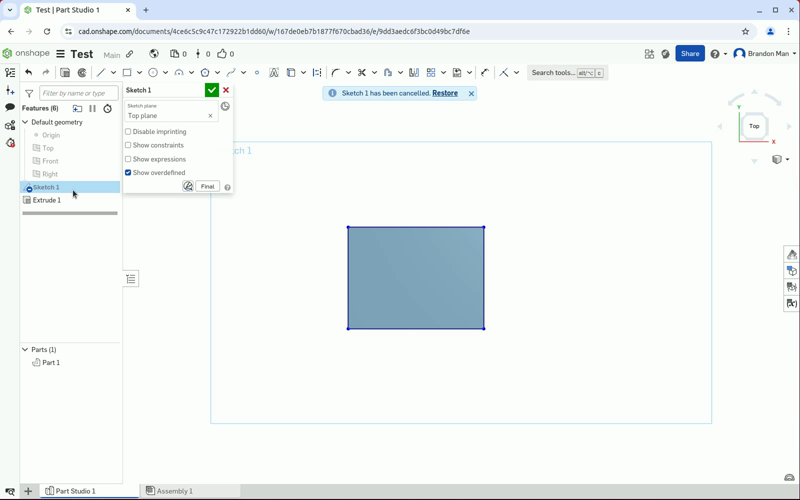
mouse_move(229, 92)
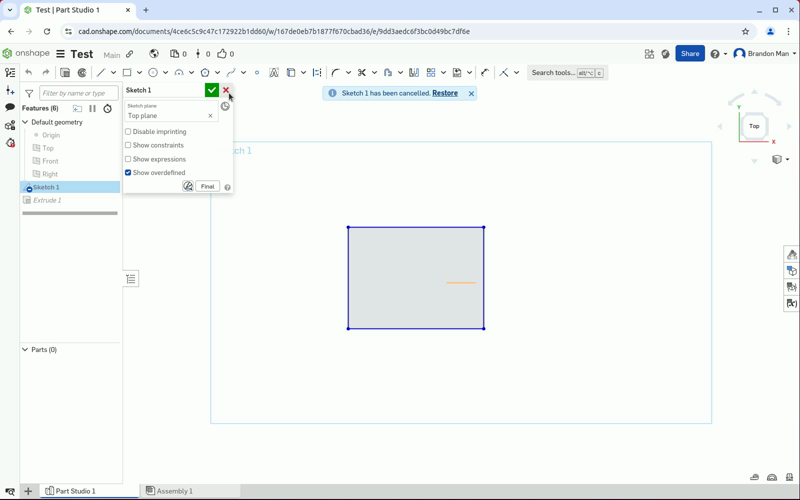
click(229, 92)
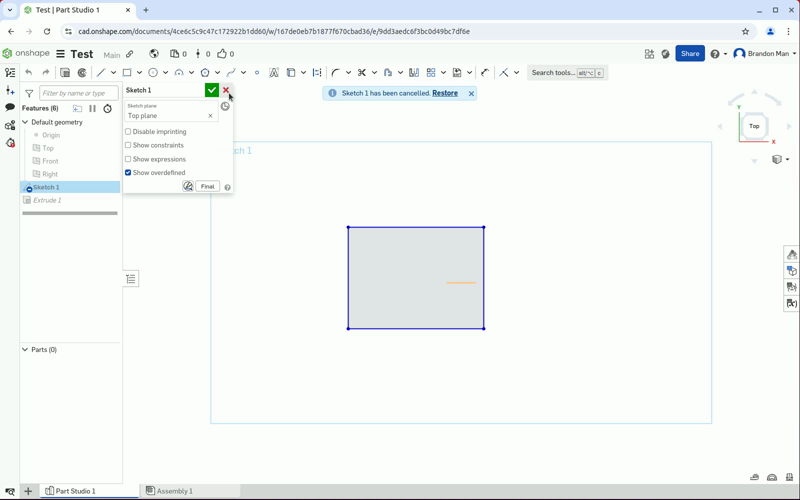
key(shift+s)
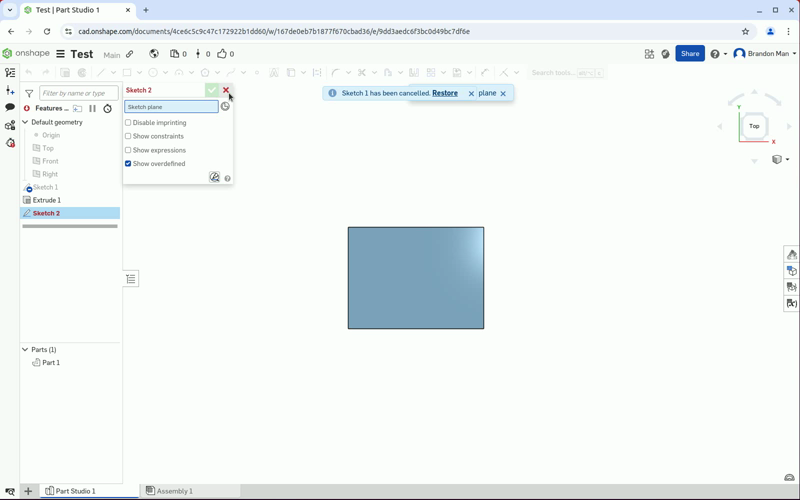
mouse_move(73, 150)
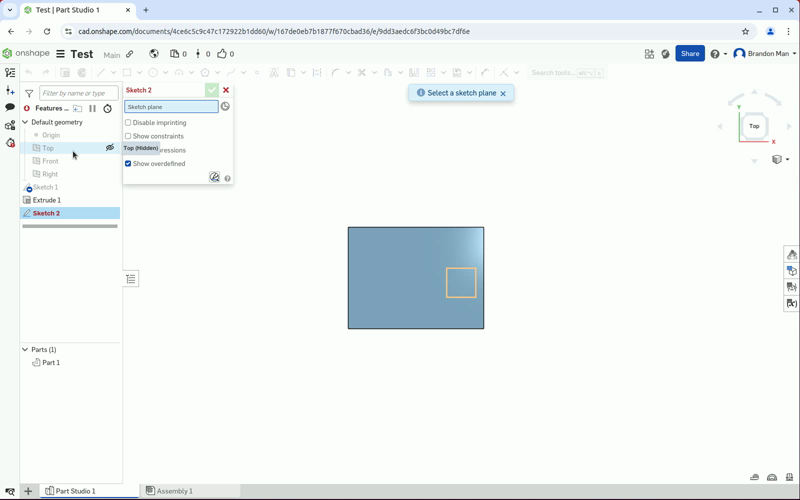
click(73, 150)
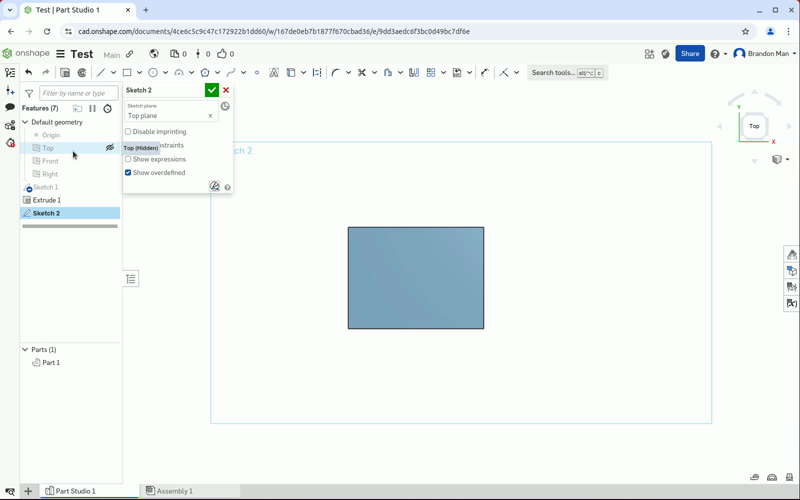
mouse_move(73, 352)
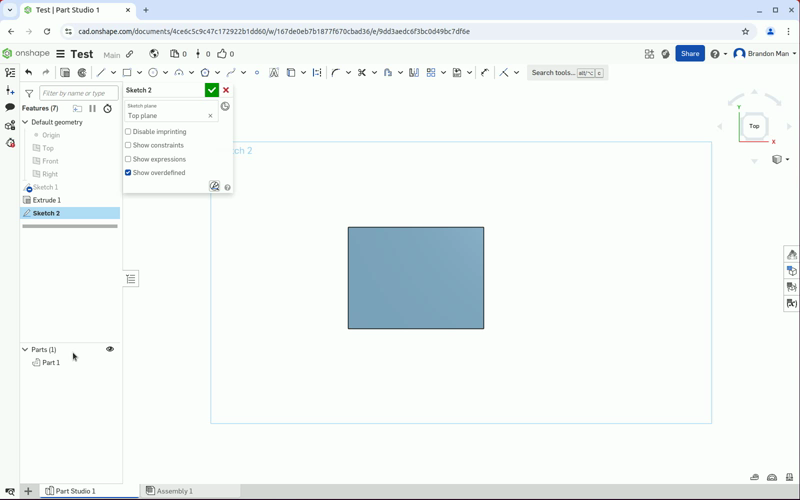
key(y)
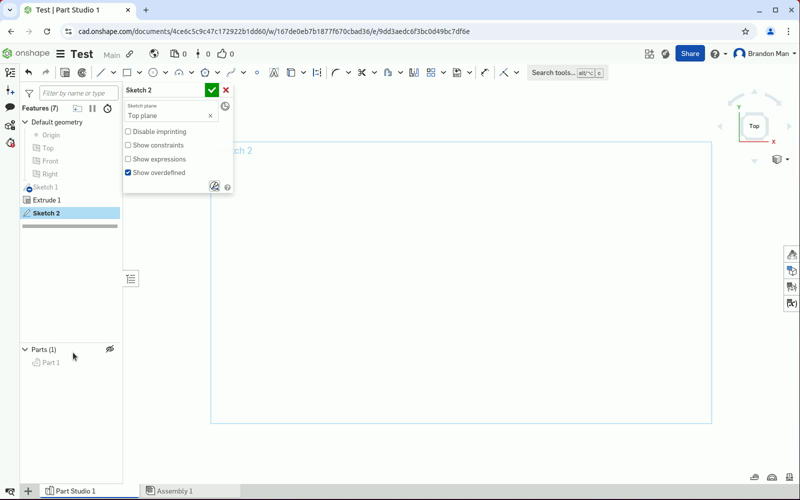
key(l)
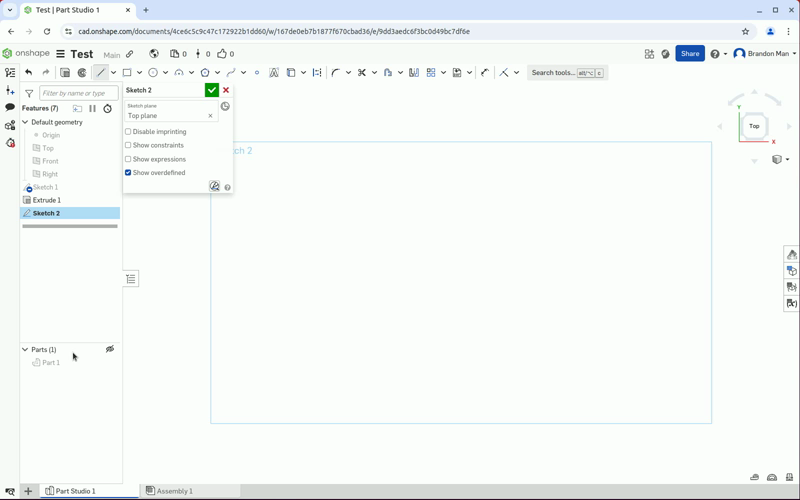
key_down(shift)
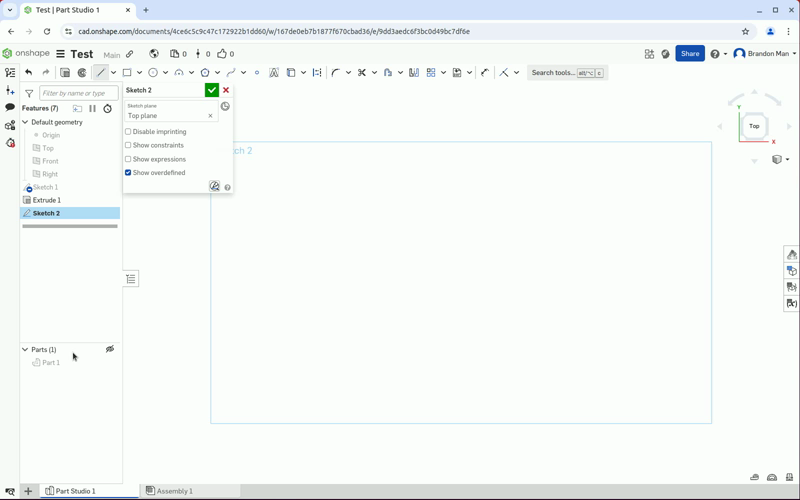
mouse_move(484, 328)
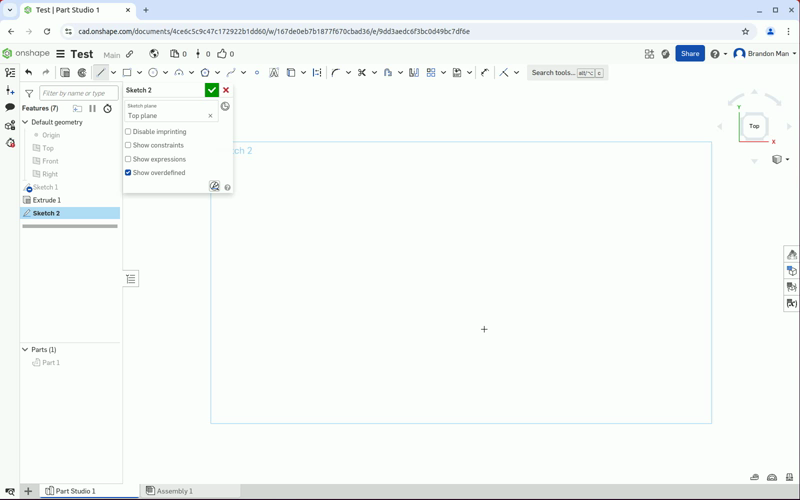
click(484, 328)
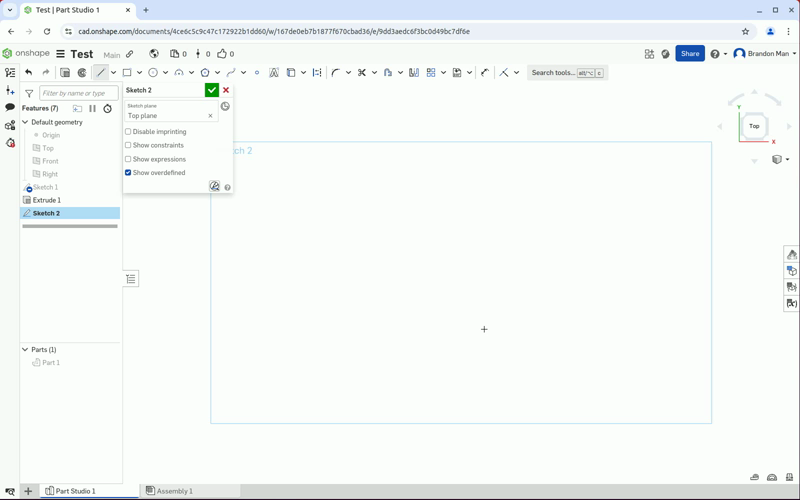
key_up(shift)
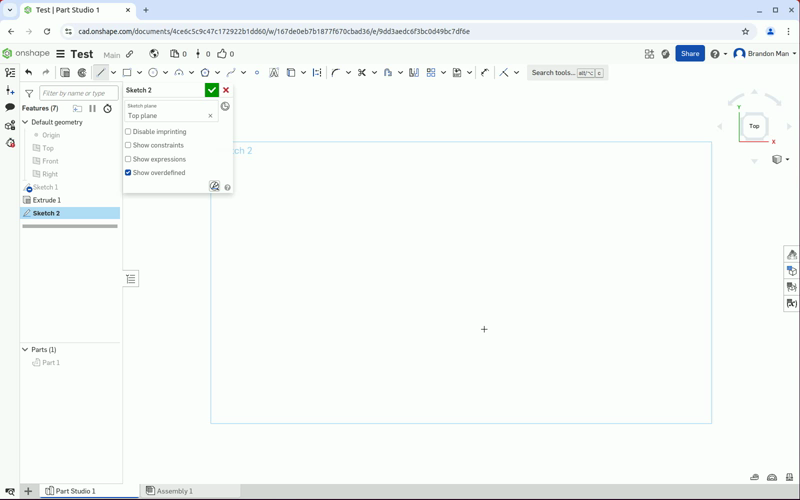
key_down(shift)
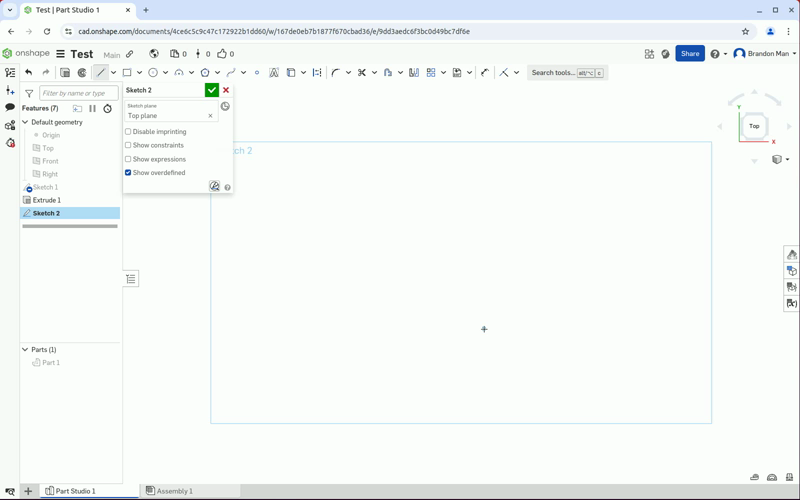
mouse_move(514, 328)
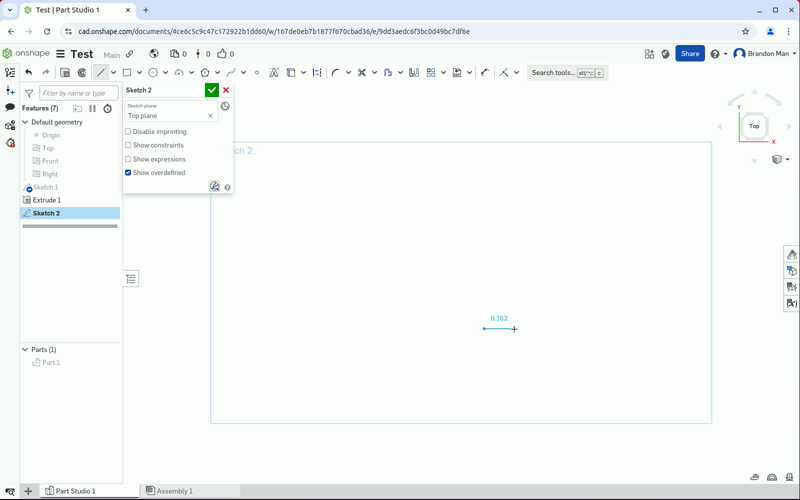
mouse_move(518, 328)
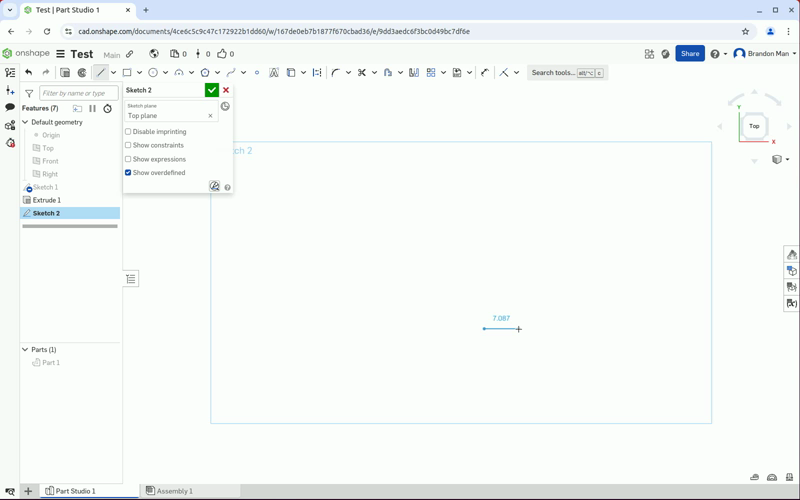
click(518, 328)
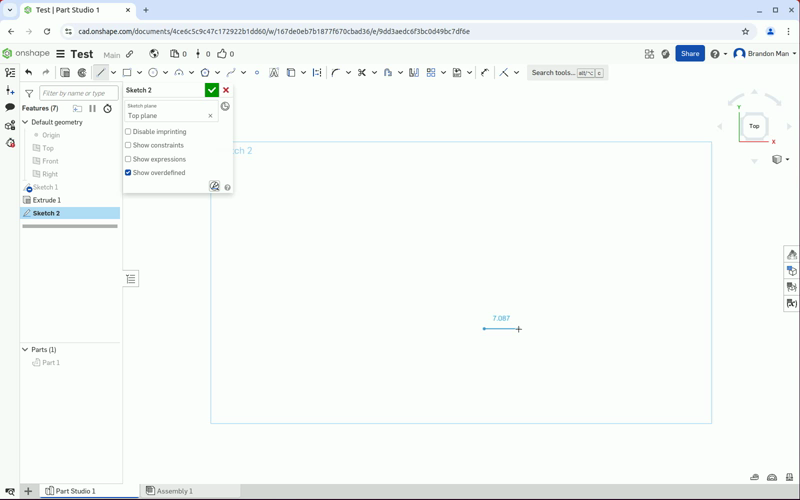
key_up(shift)
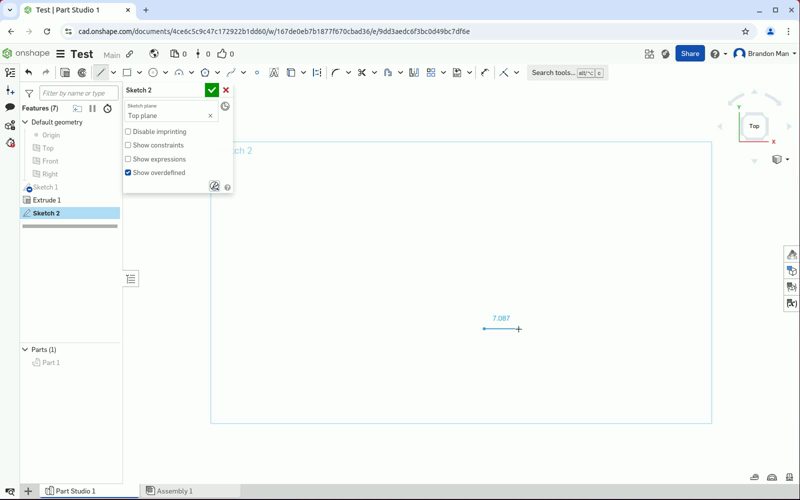
key_down(shift)
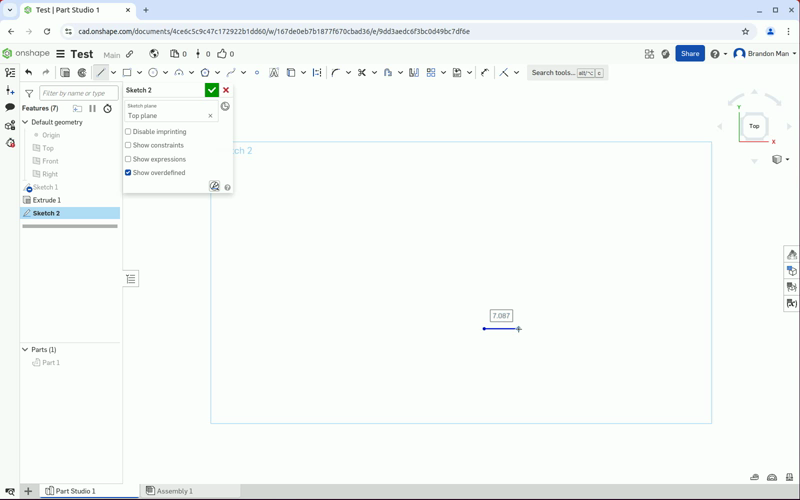
mouse_move(518, 226)
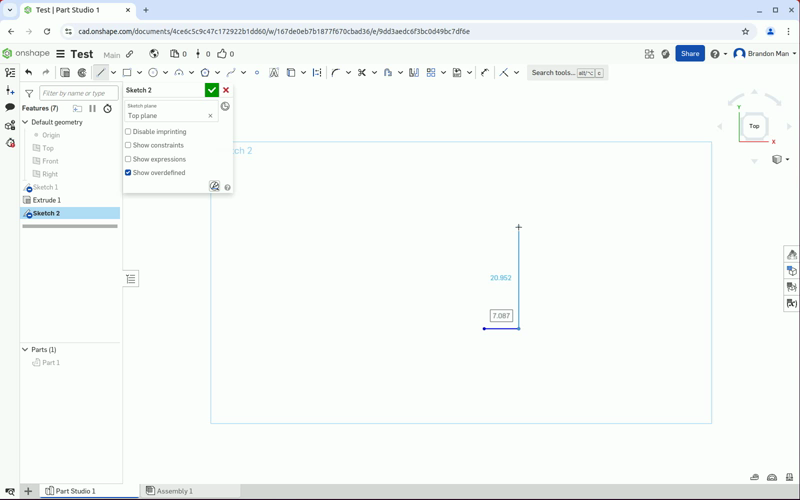
click(518, 226)
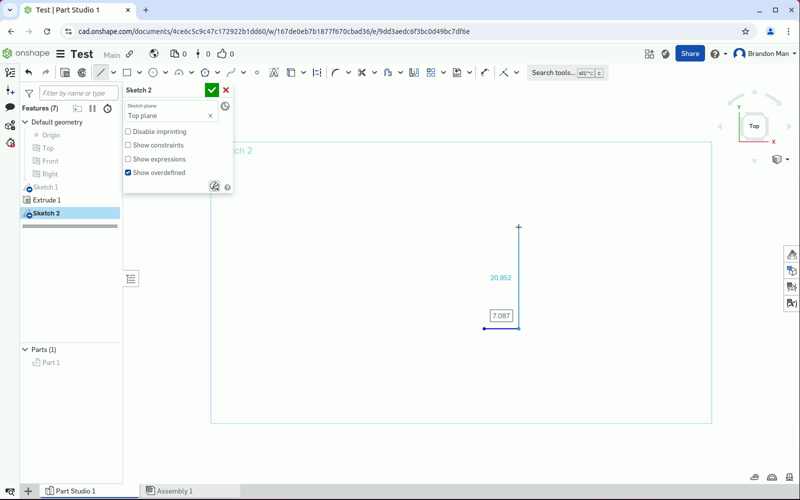
key_up(shift)
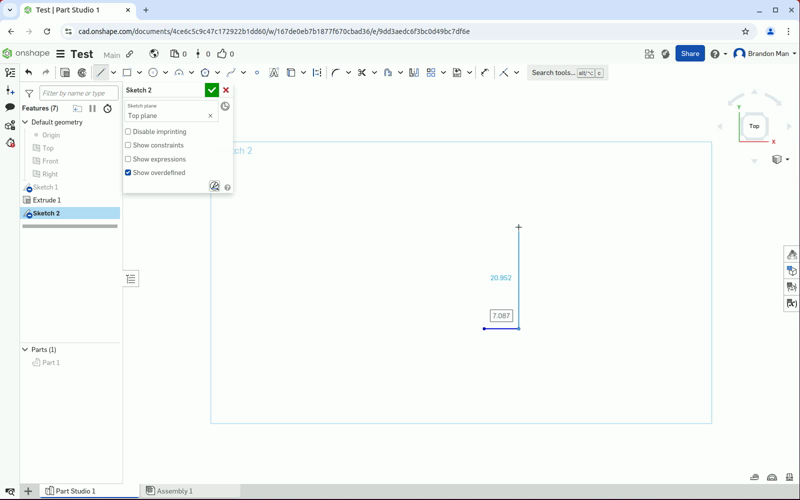
key_down(shift)
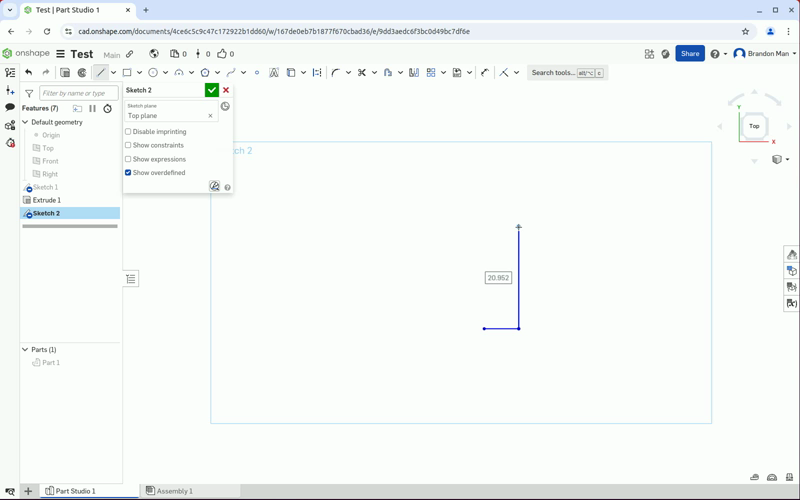
mouse_move(548, 226)
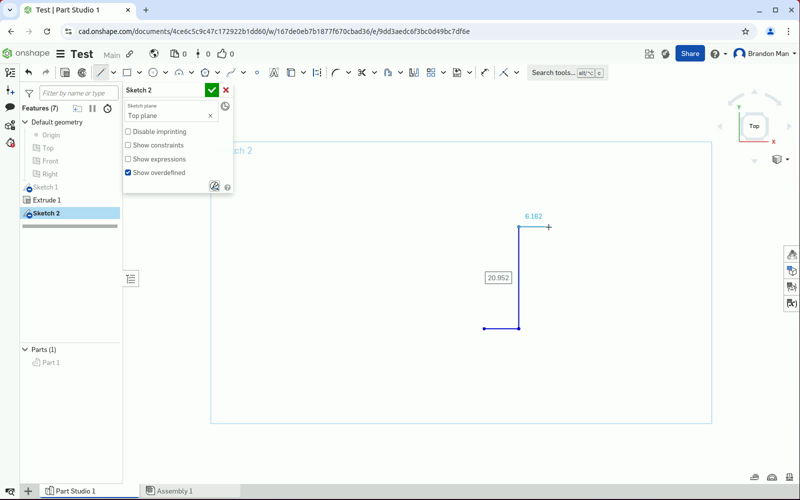
mouse_move(484, 226)
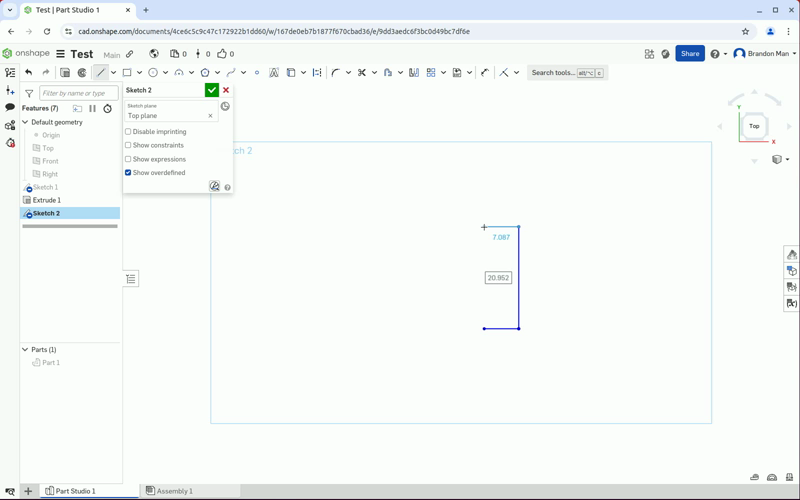
click(484, 226)
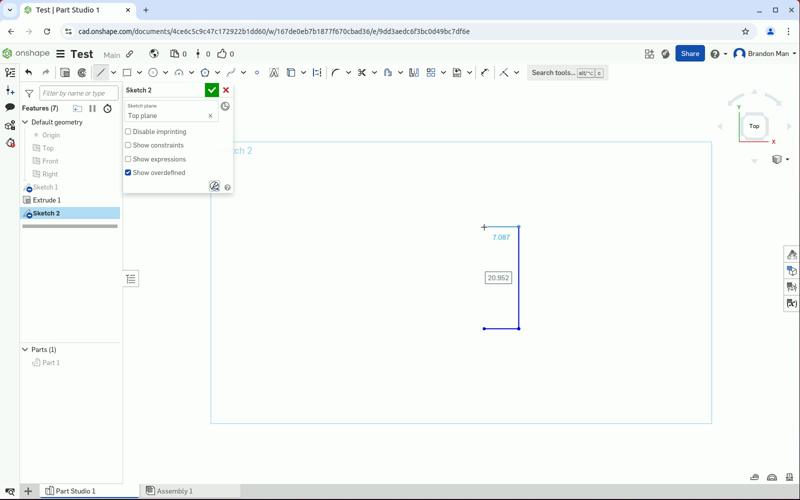
key_up(shift)
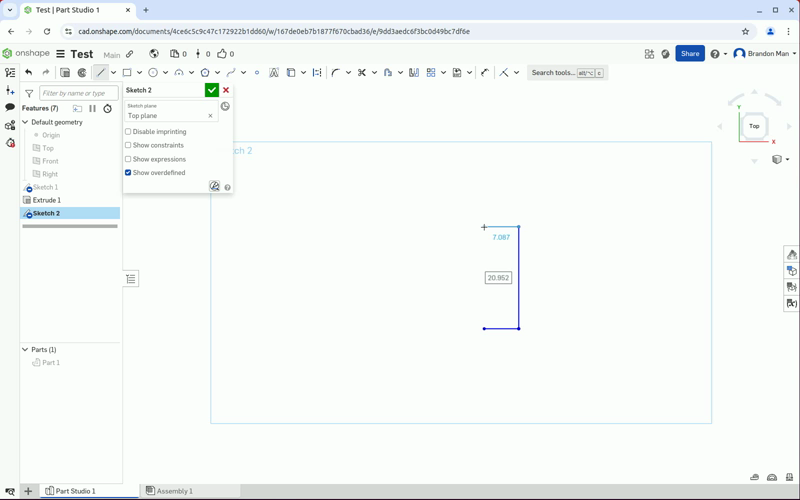
key_down(shift)
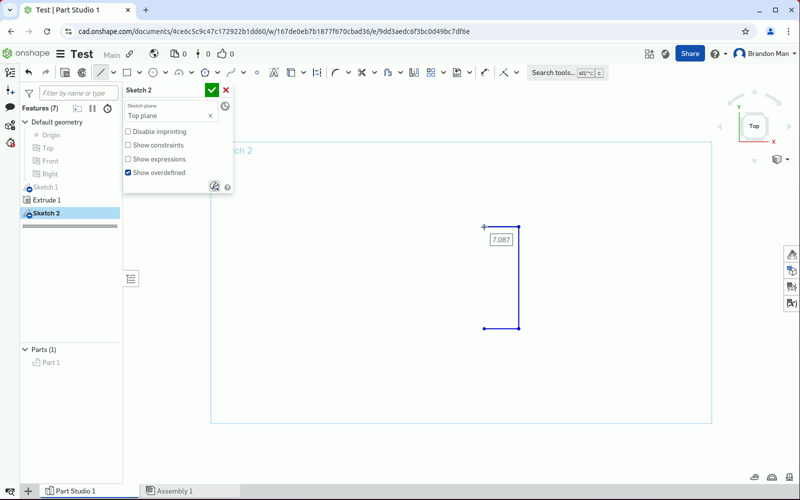
mouse_move(484, 328)
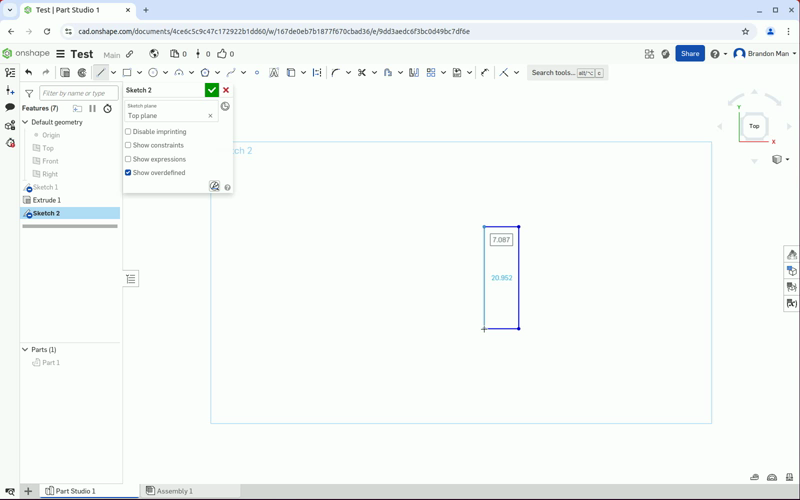
key_up(shift)
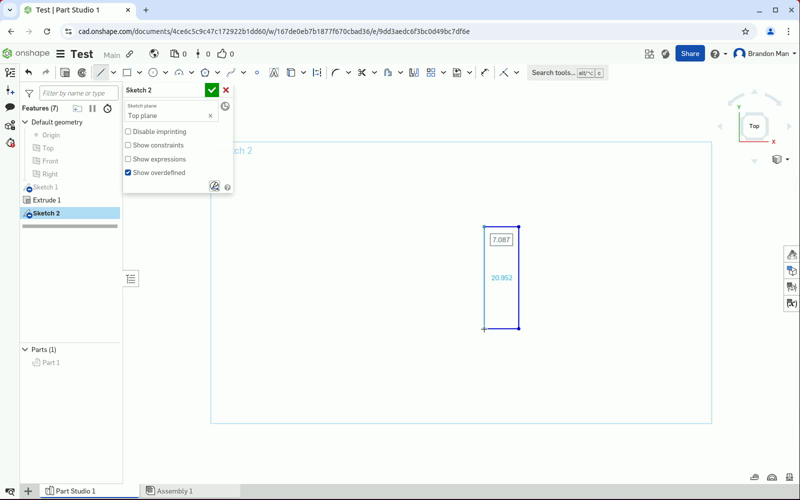
click(484, 328)
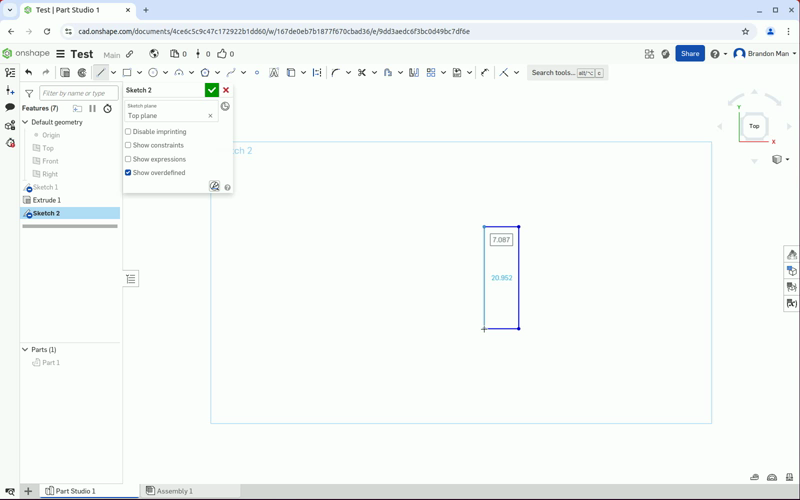
key(esc)
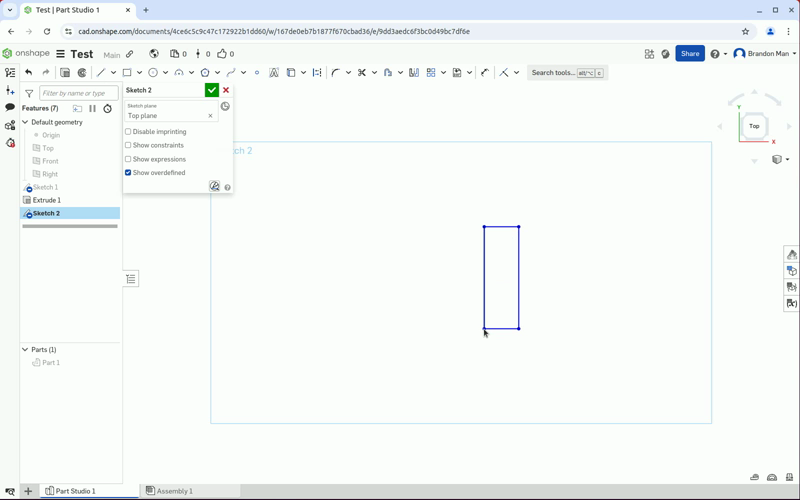
mouse_move(514, 305)
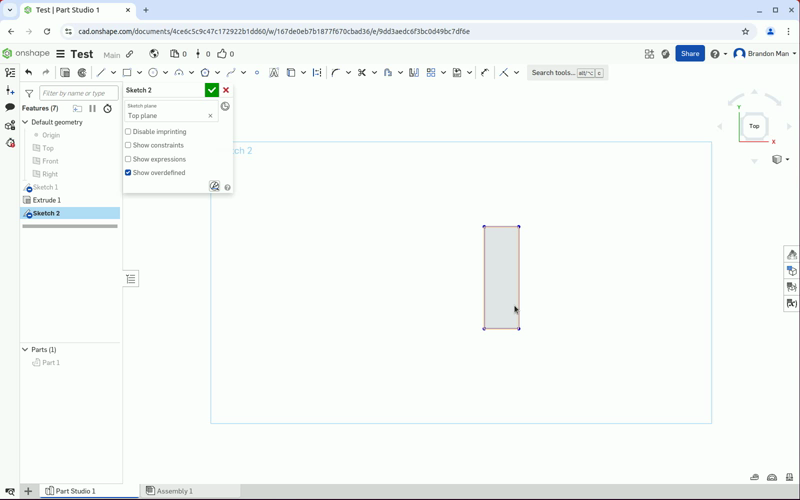
click(514, 305)
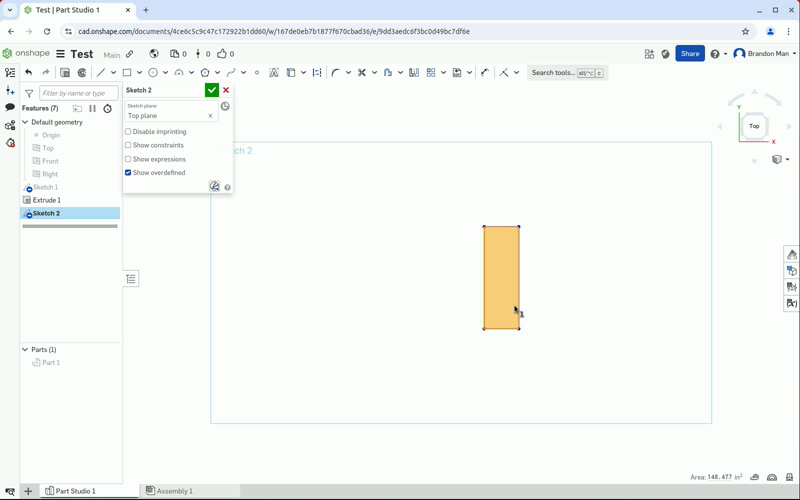
mouse_move(73, 352)
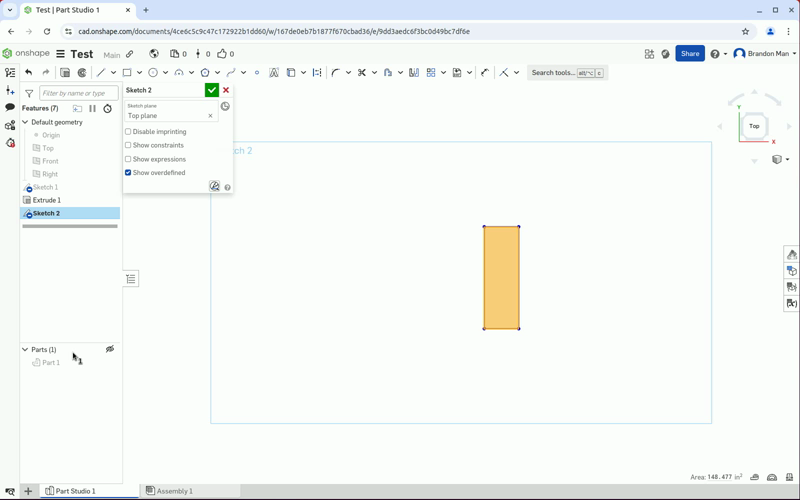
key(shift+y)
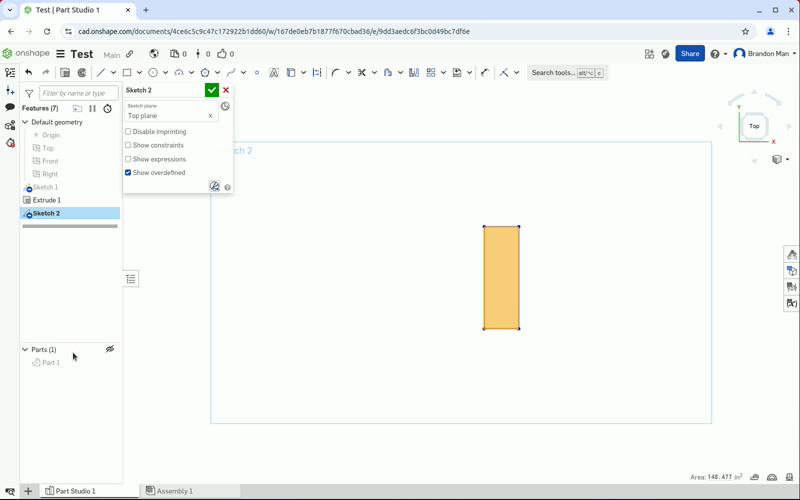
key(shift+e)
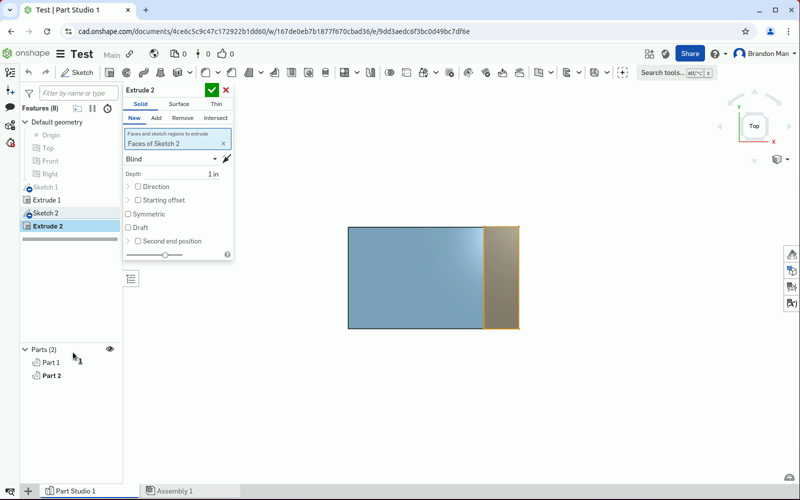
mouse_move(143, 106)
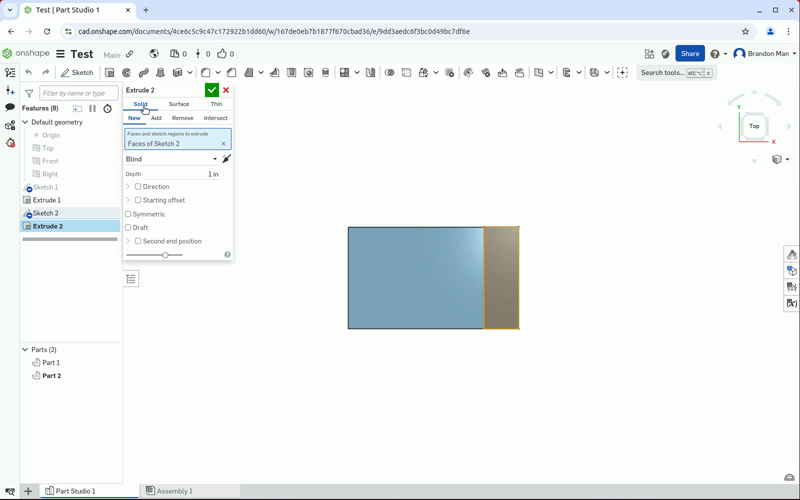
click(143, 106)
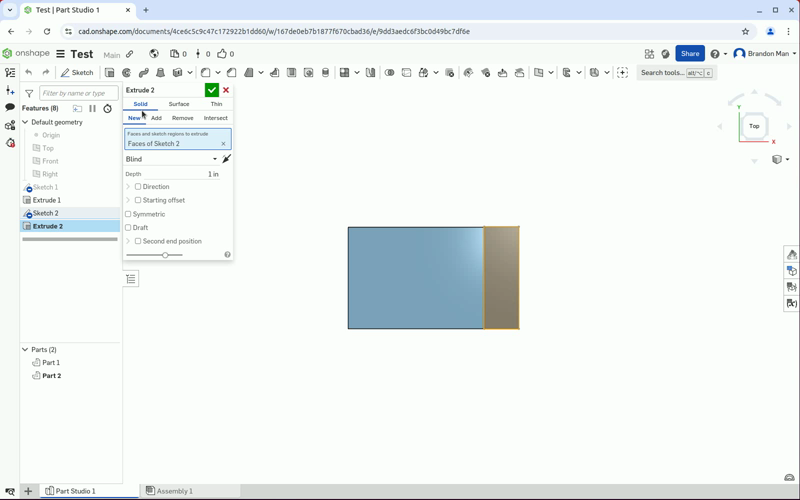
mouse_move(137, 120)
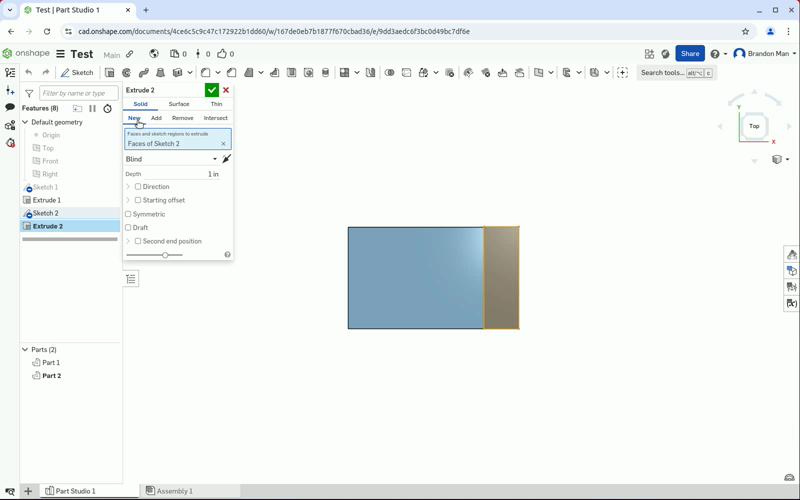
click(137, 120)
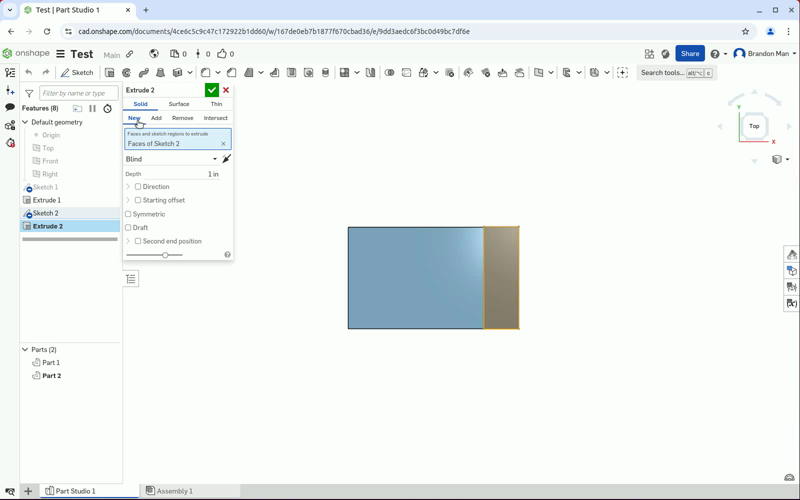
key(tab, 4)
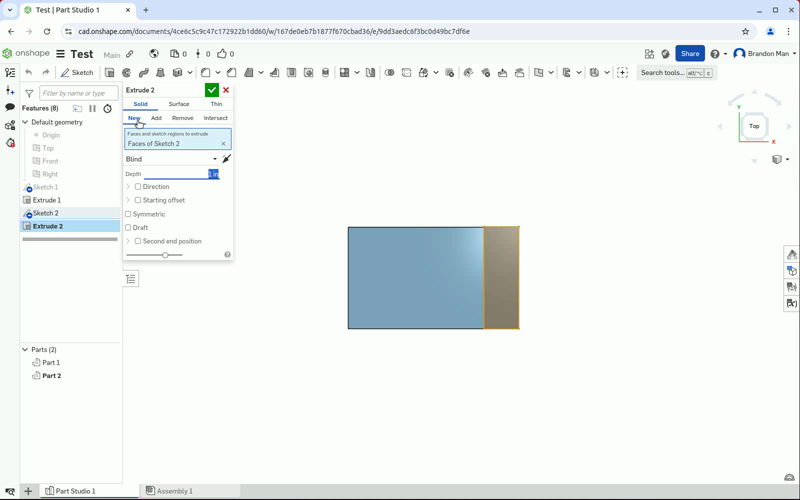
text(6.981)
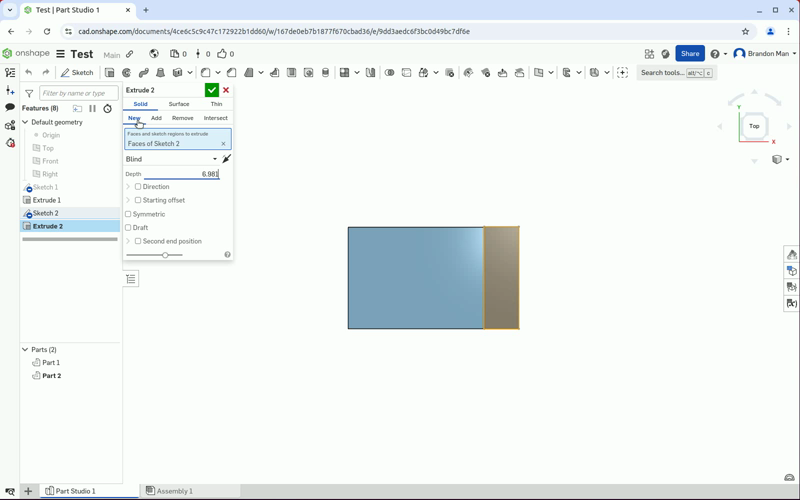
key(enter)
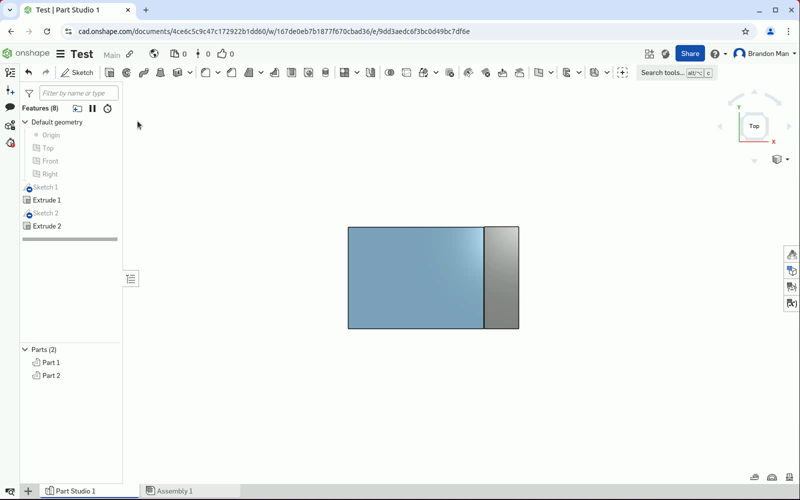
key(shift+h)
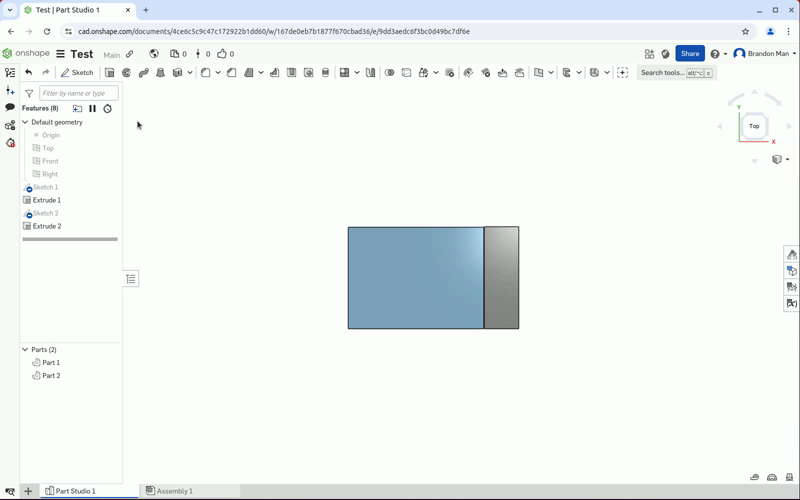
key(shift+h)
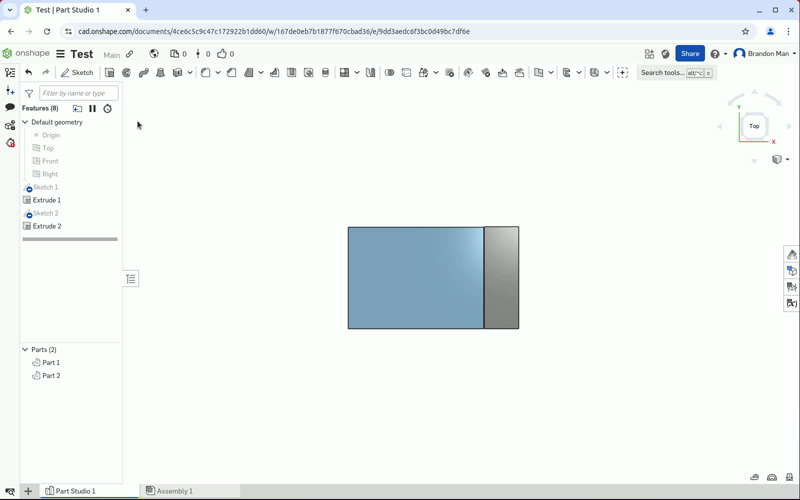
mouse_move(73, 189)
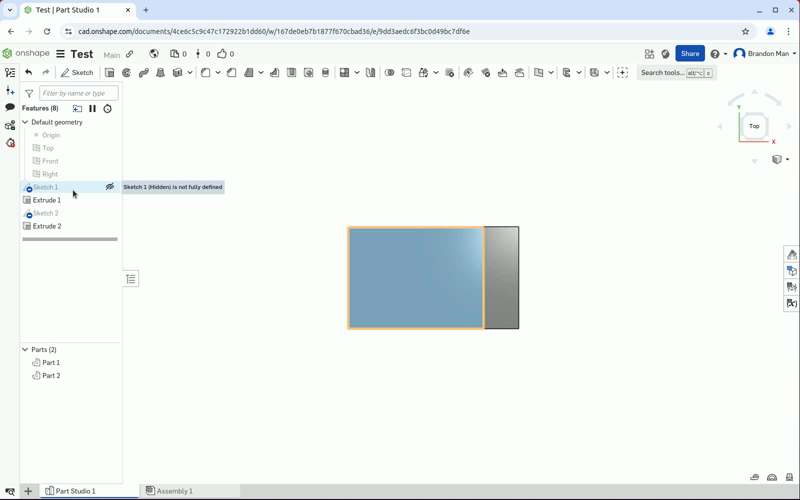
click(73, 189)
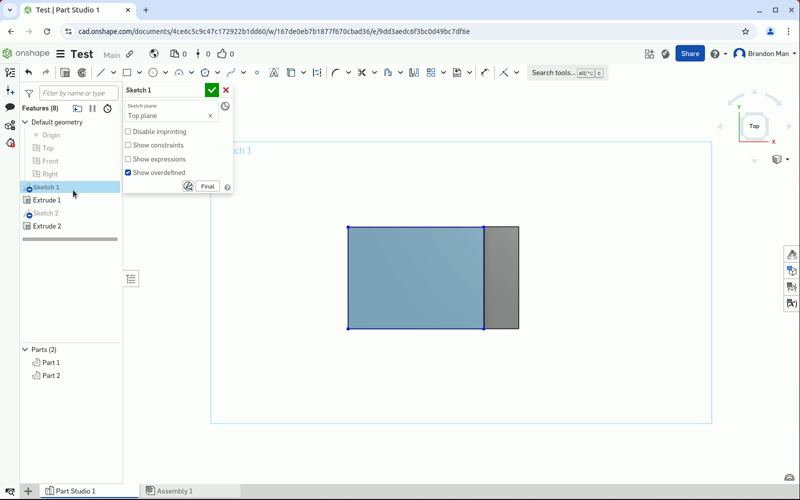
mouse_move(229, 92)
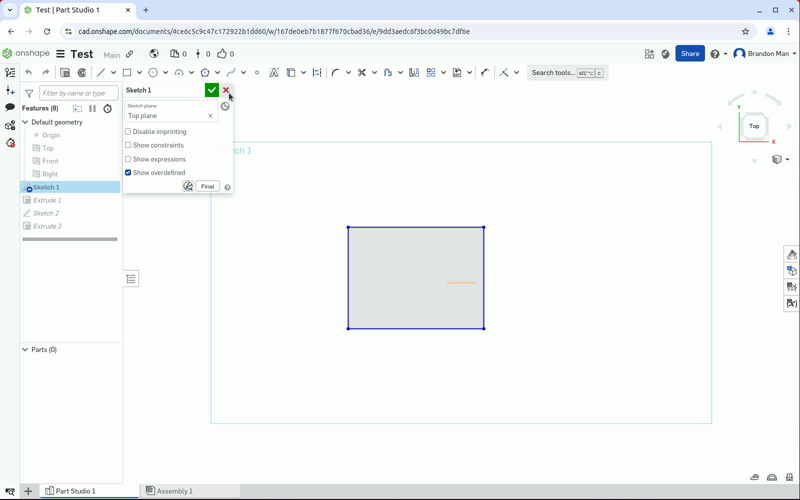
click(229, 92)
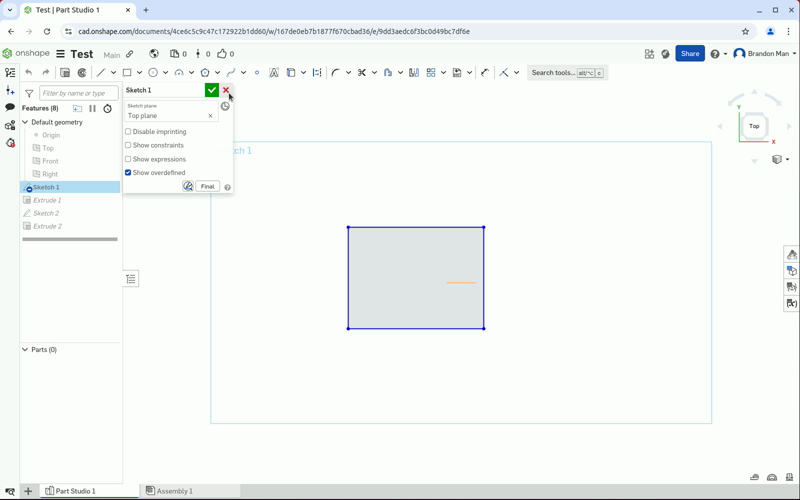
key(shift+s)
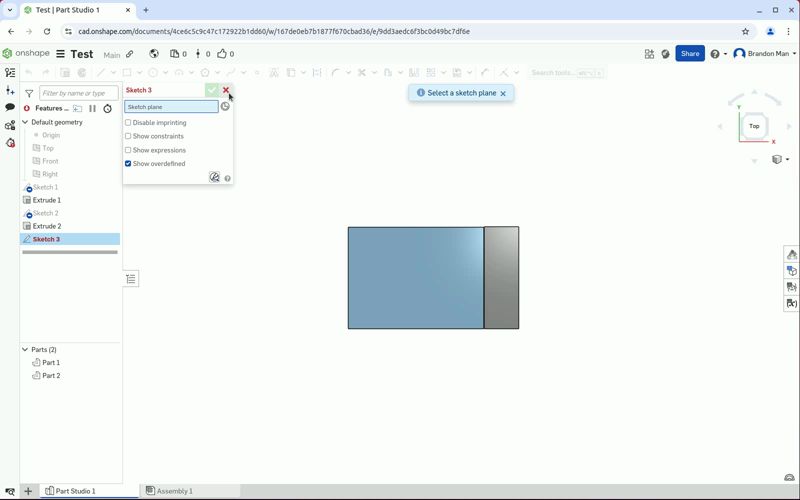
mouse_move(73, 150)
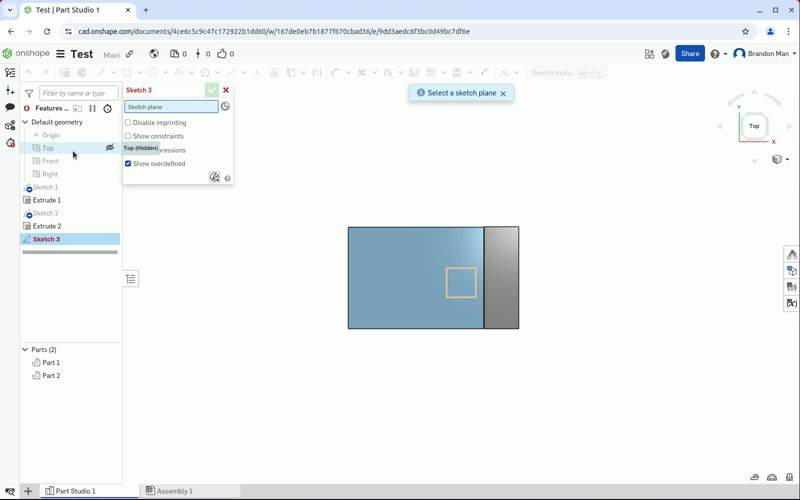
click(73, 150)
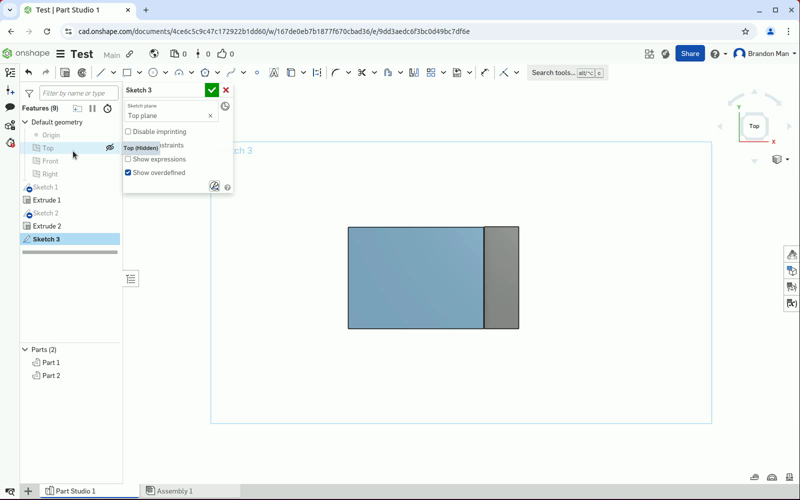
mouse_move(73, 352)
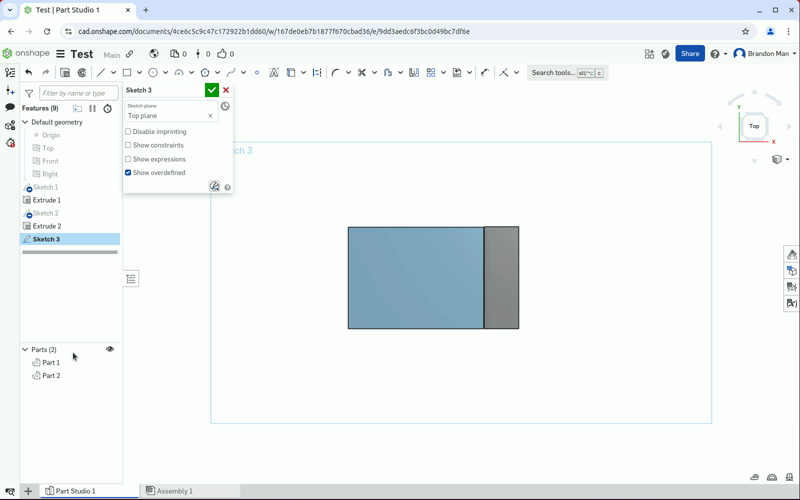
key(y)
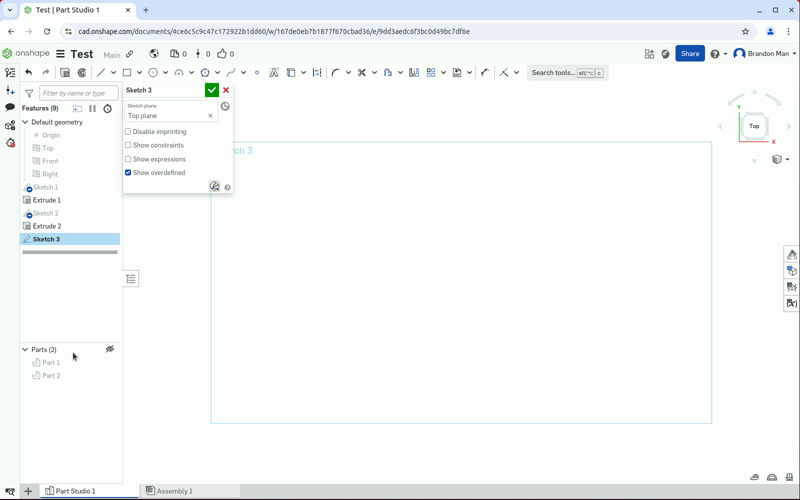
key(l)
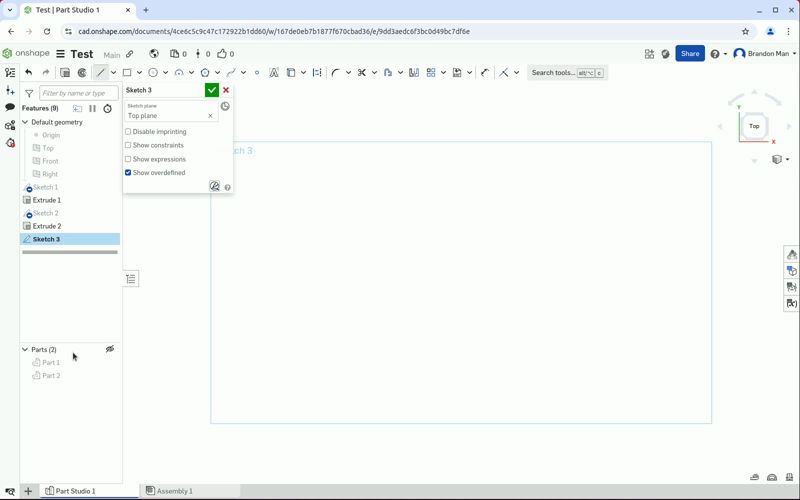
key_down(shift)
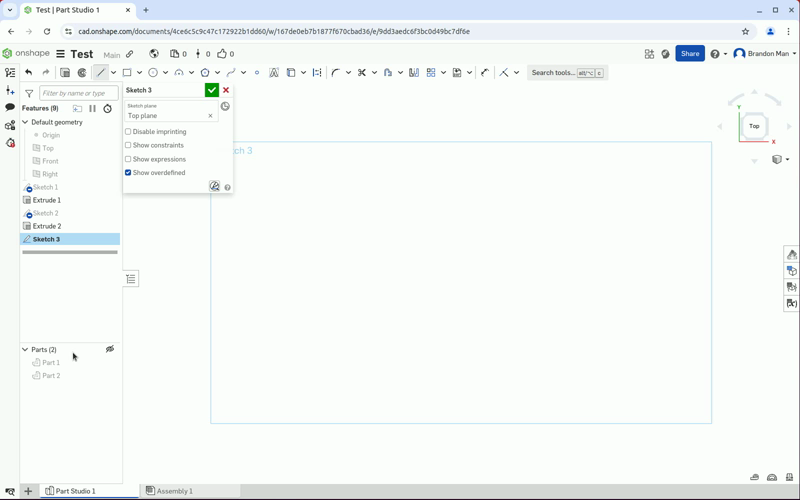
mouse_move(518, 328)
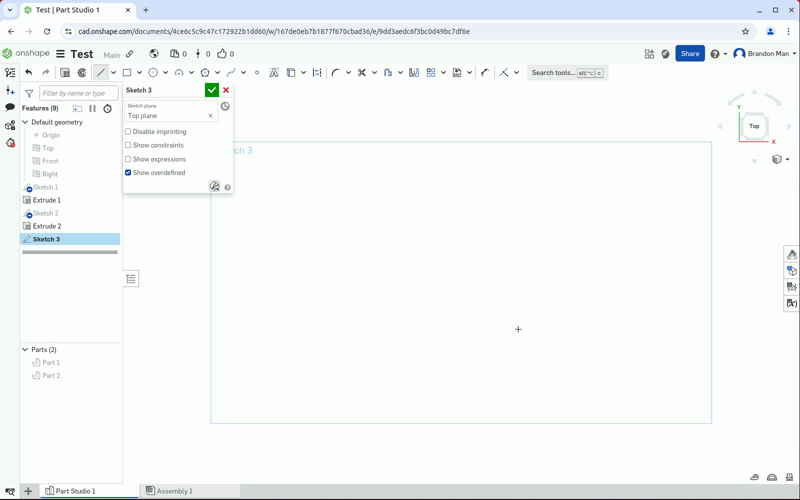
click(518, 328)
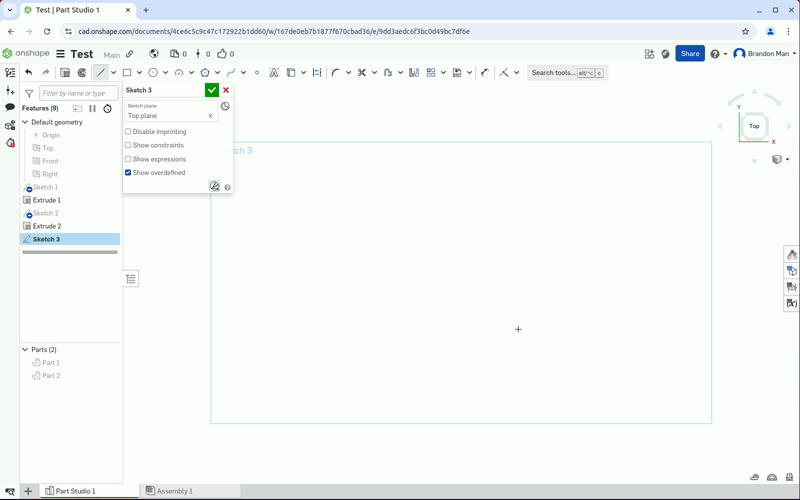
key_up(shift)
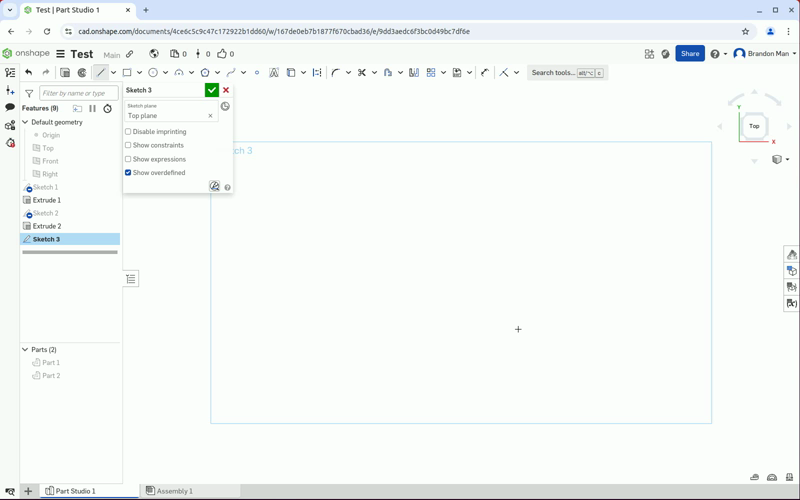
key_down(shift)
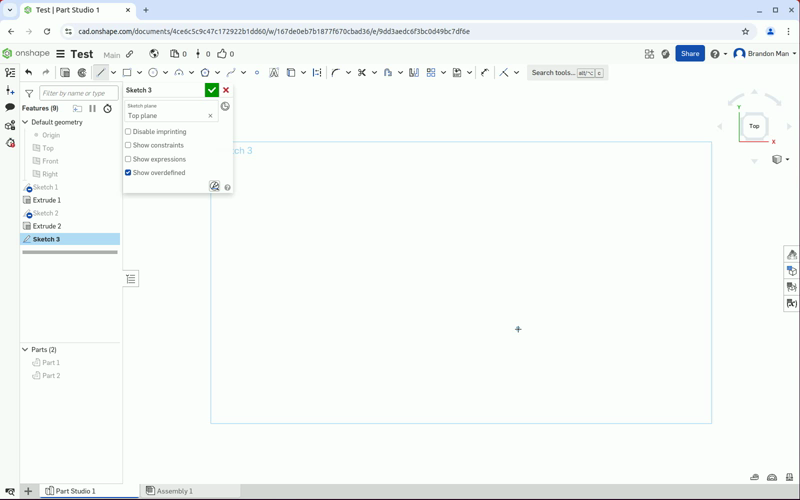
mouse_move(548, 328)
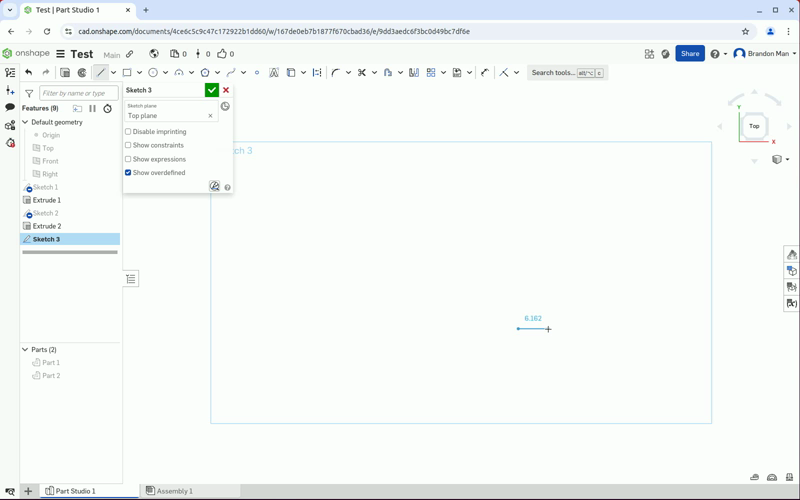
mouse_move(552, 328)
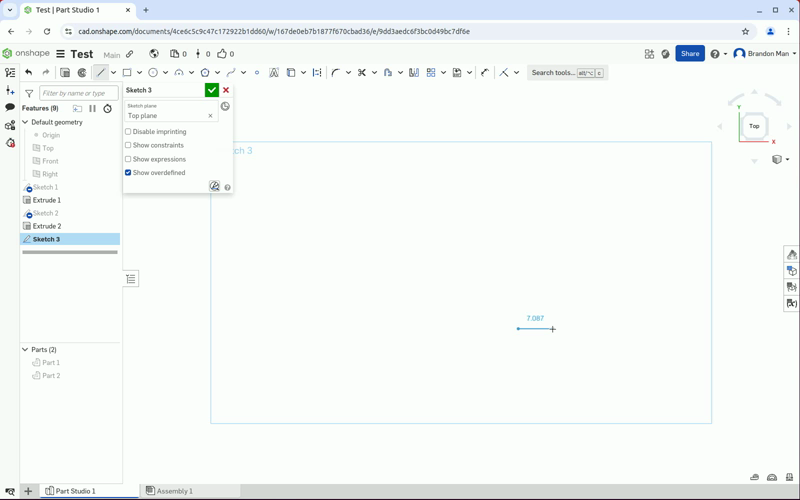
click(552, 328)
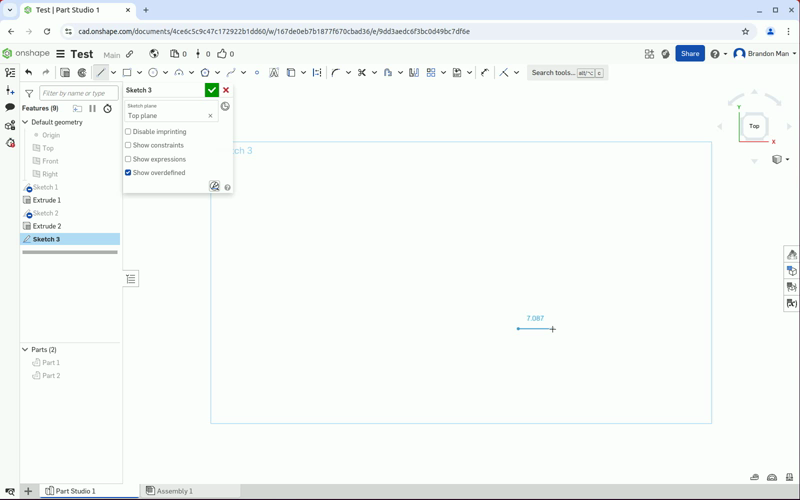
key_up(shift)
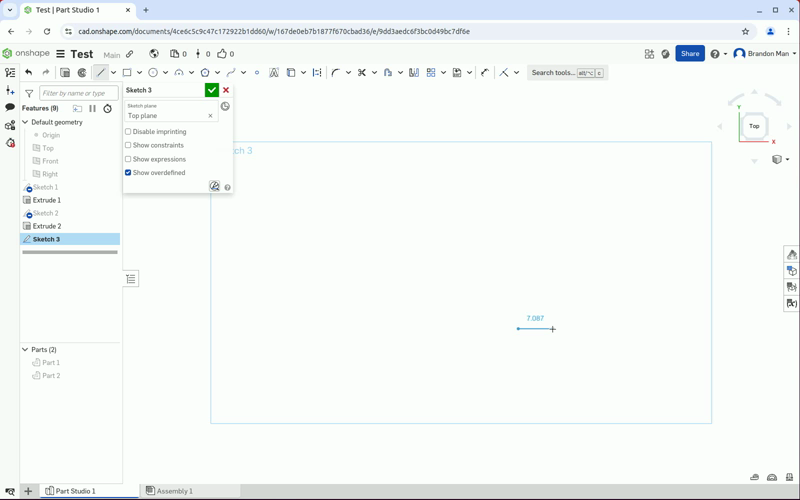
key_down(shift)
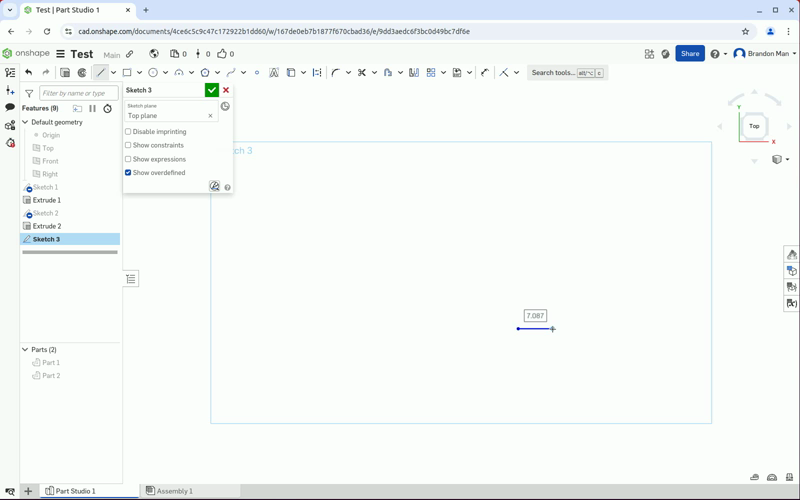
mouse_move(552, 226)
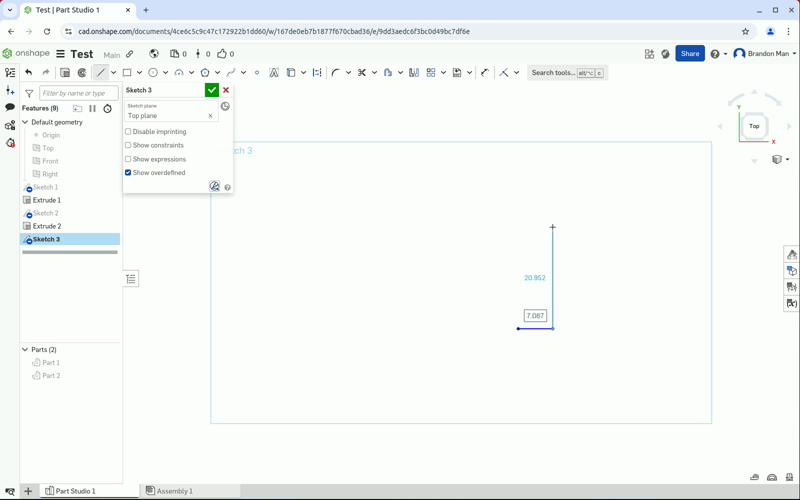
click(552, 226)
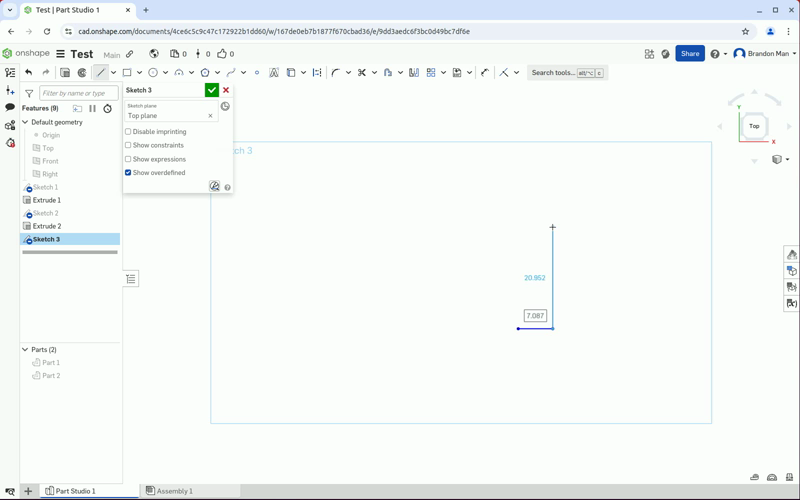
key_up(shift)
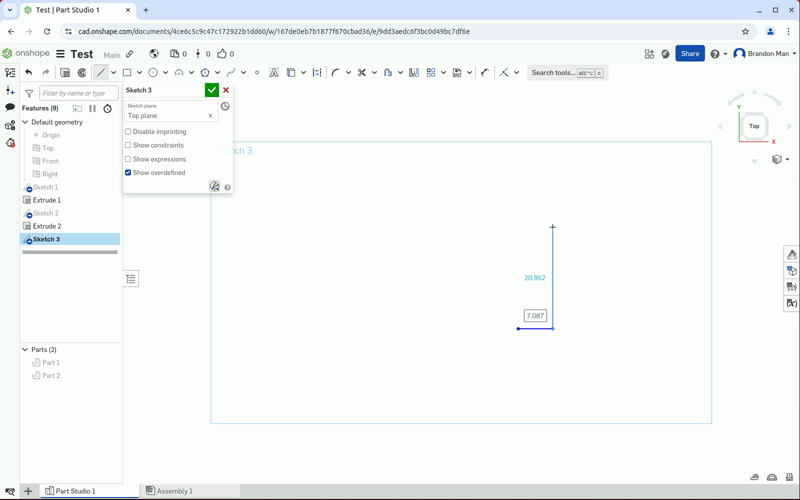
key_down(shift)
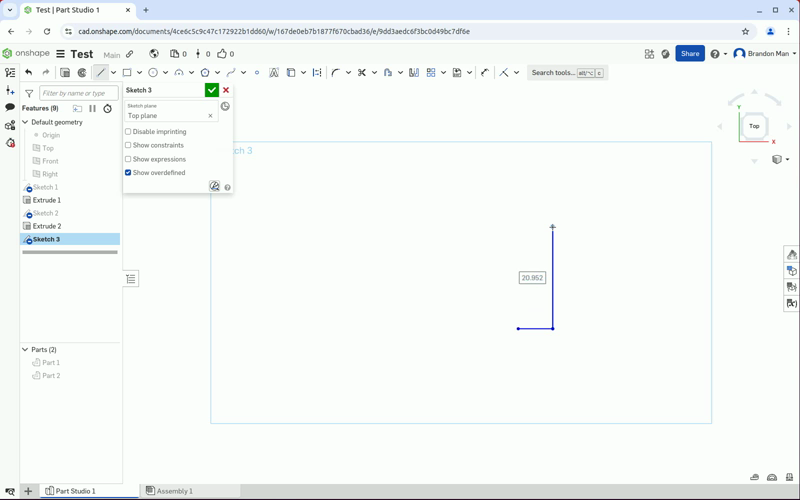
mouse_move(582, 226)
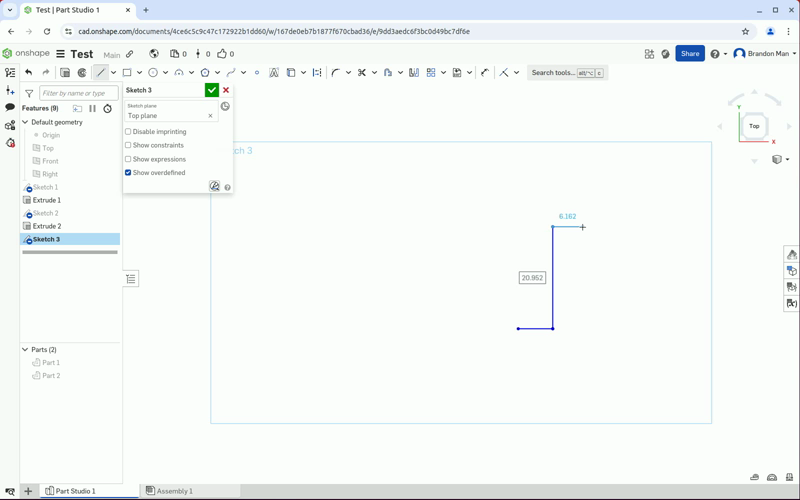
mouse_move(518, 226)
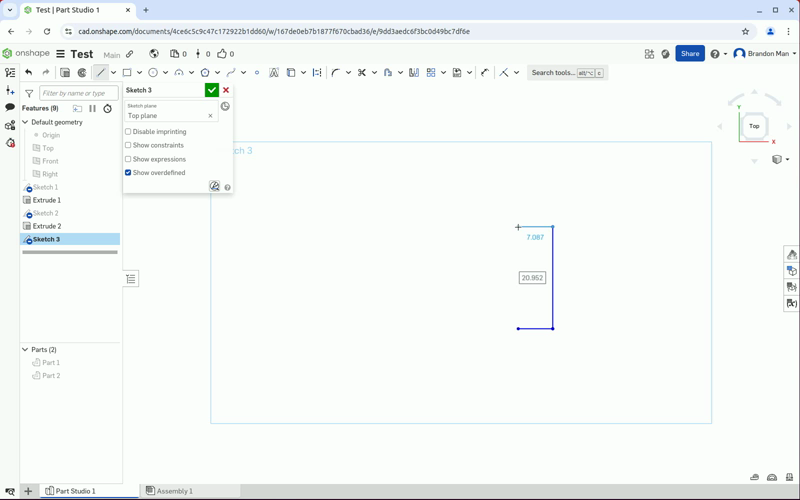
click(518, 226)
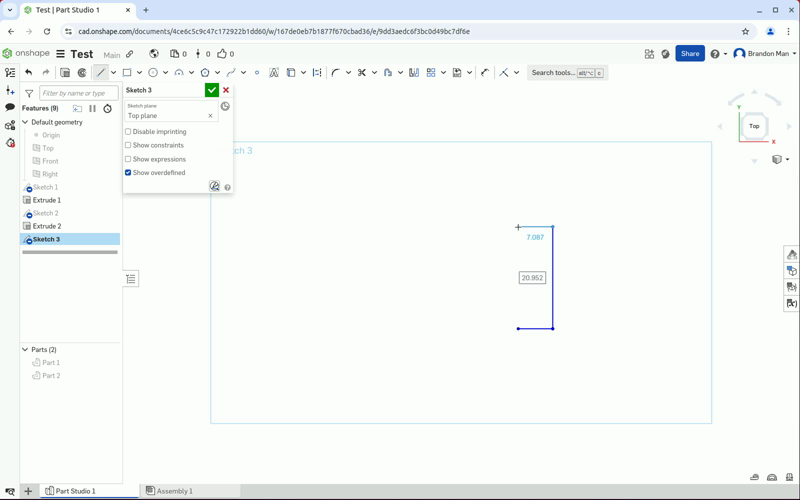
key_up(shift)
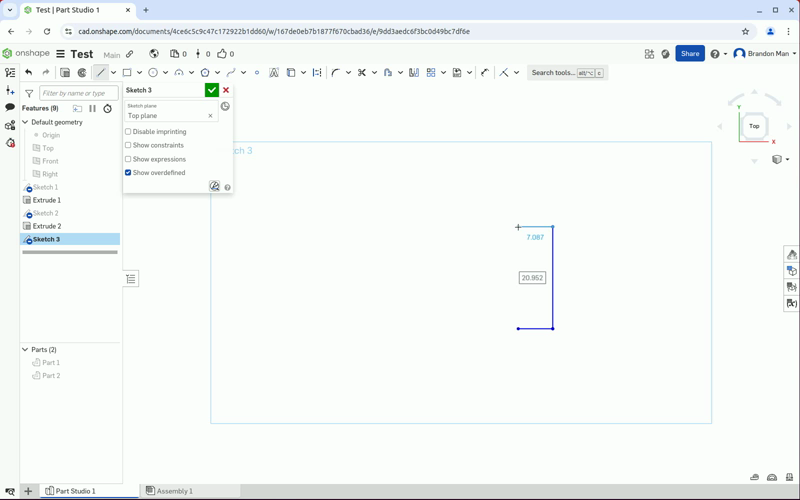
key_down(shift)
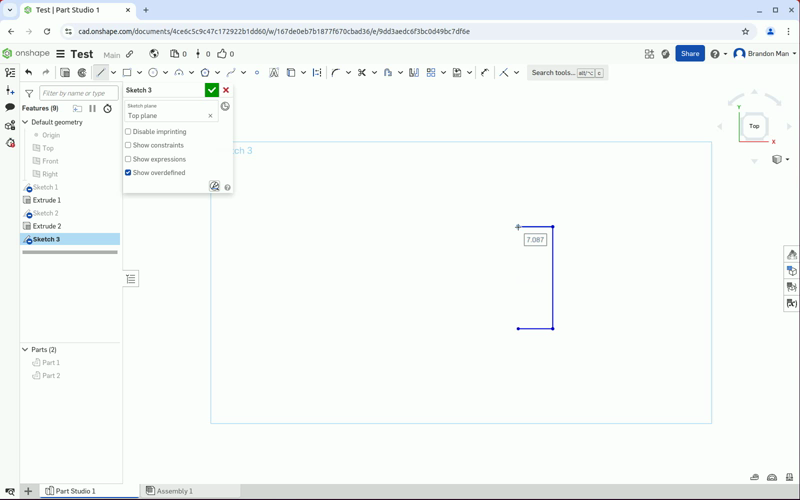
mouse_move(518, 328)
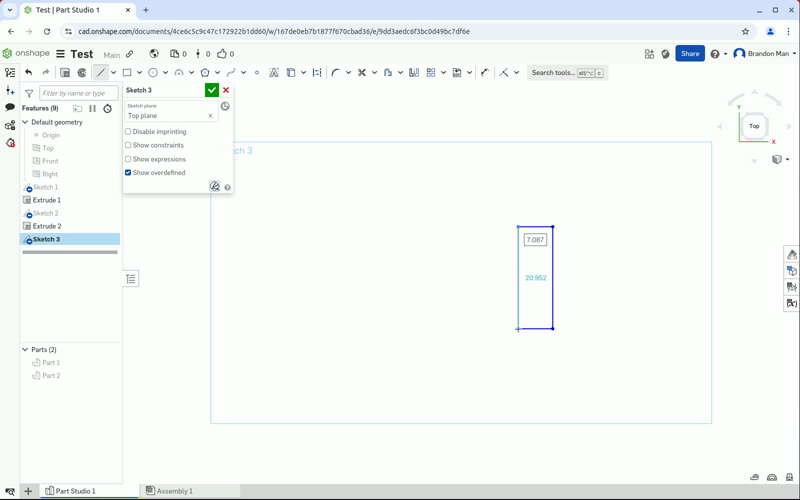
key_up(shift)
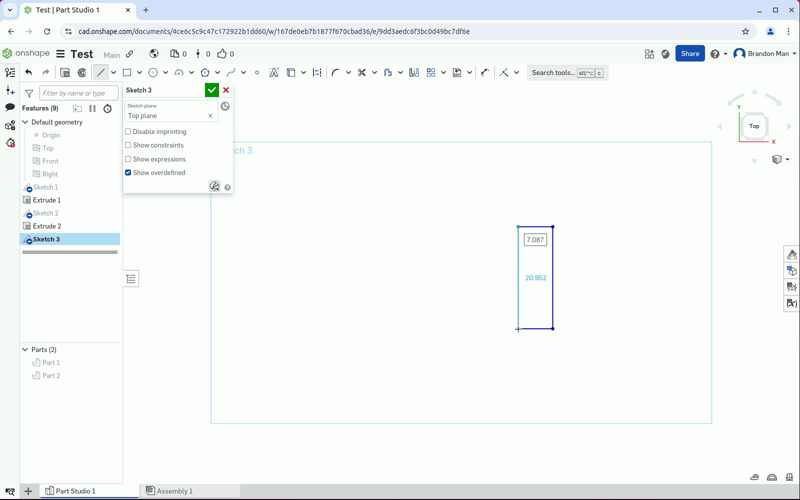
click(518, 328)
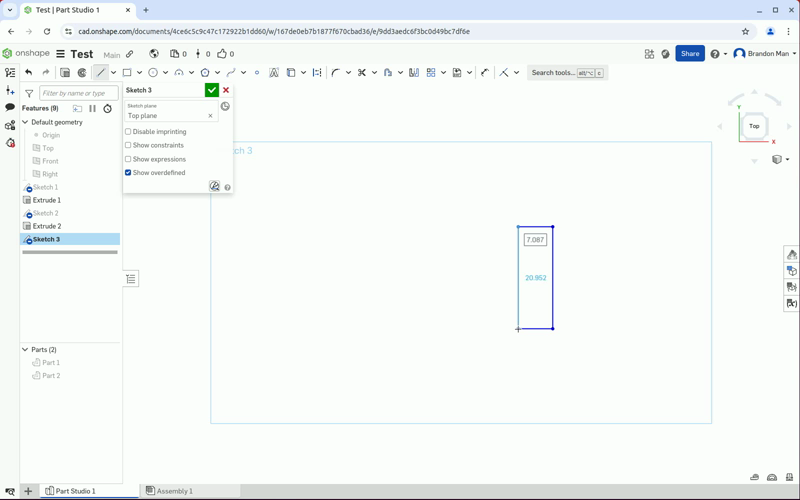
key(esc)
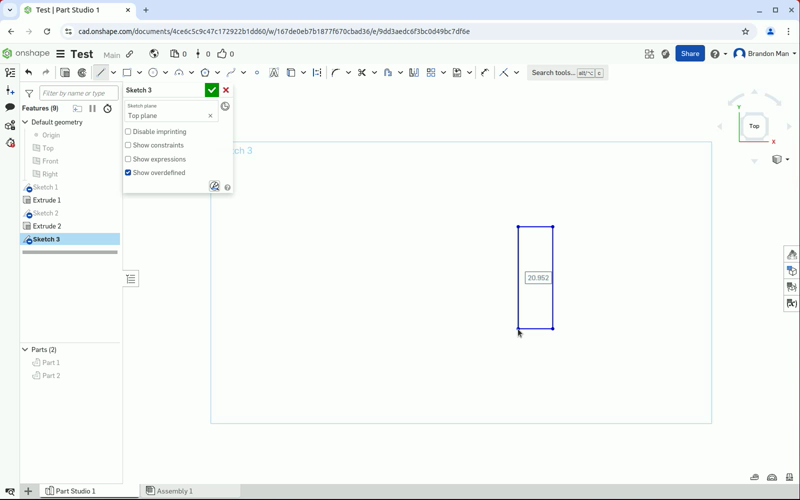
mouse_move(533, 247)
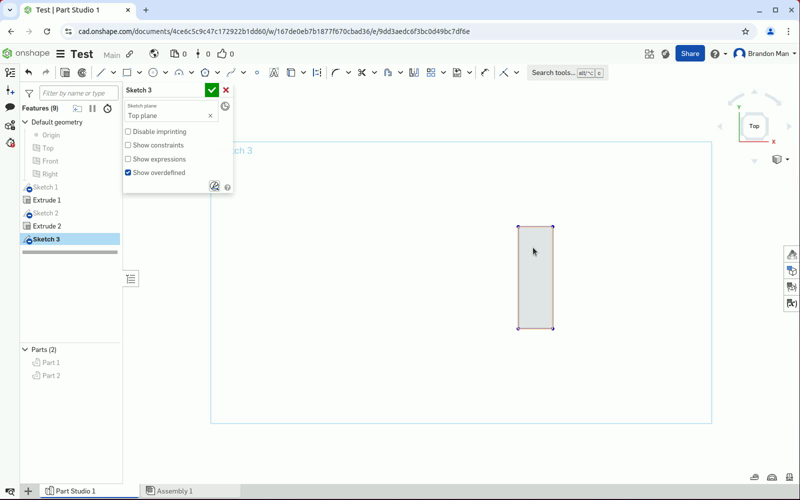
click(533, 247)
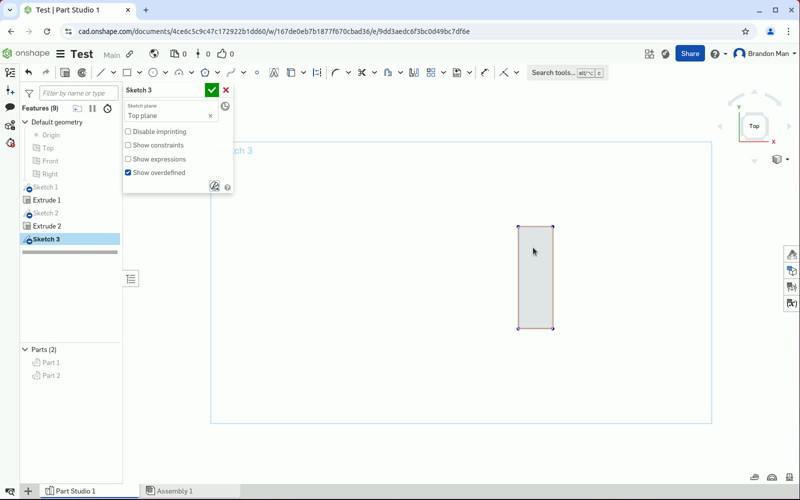
mouse_move(73, 352)
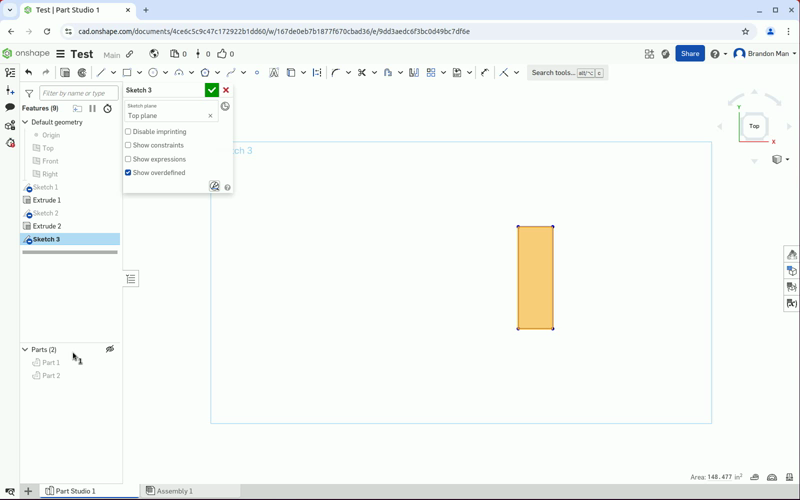
key(shift+y)
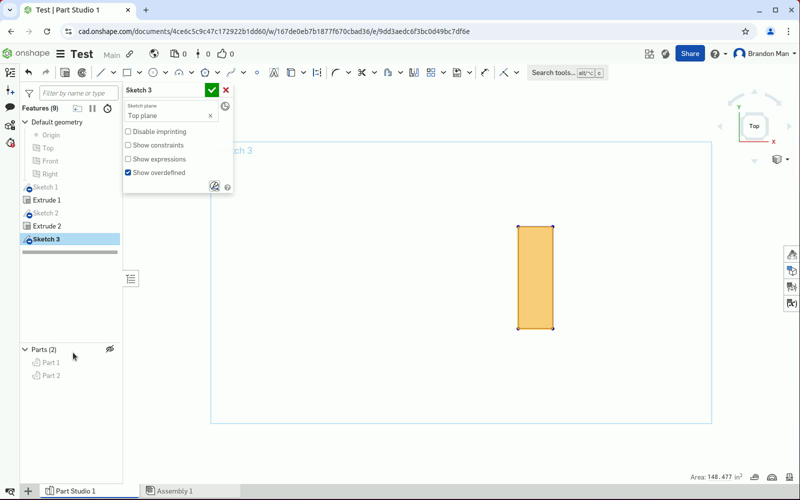
key(shift+e)
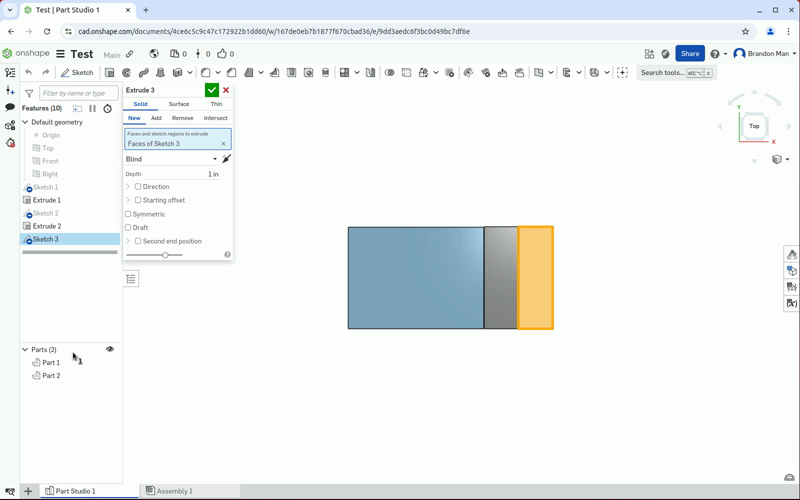
mouse_move(143, 106)
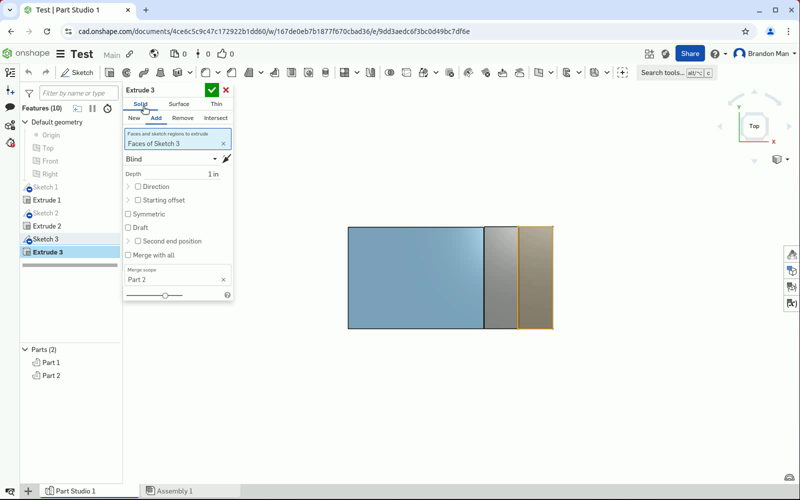
click(143, 106)
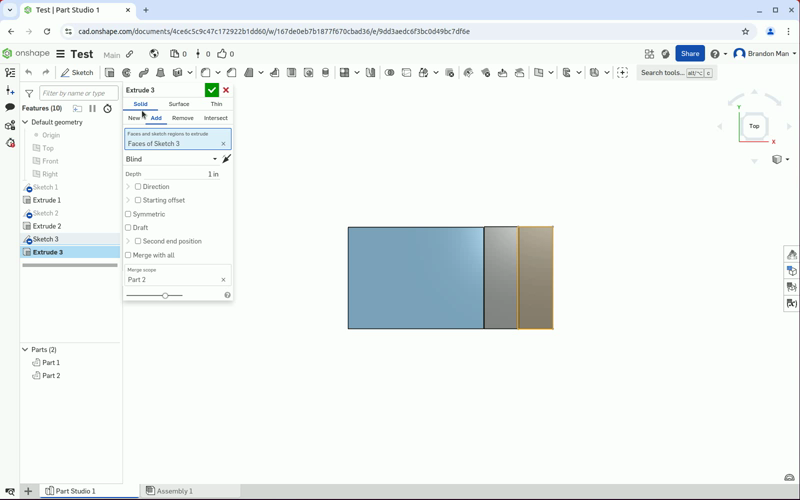
mouse_move(137, 120)
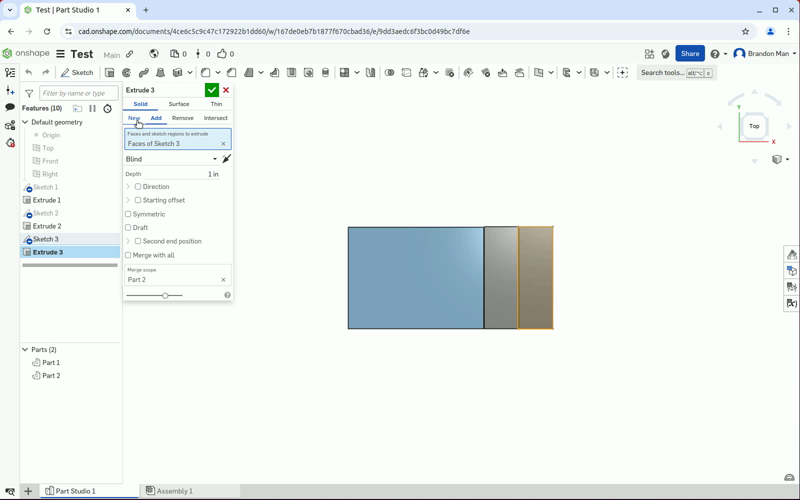
click(137, 120)
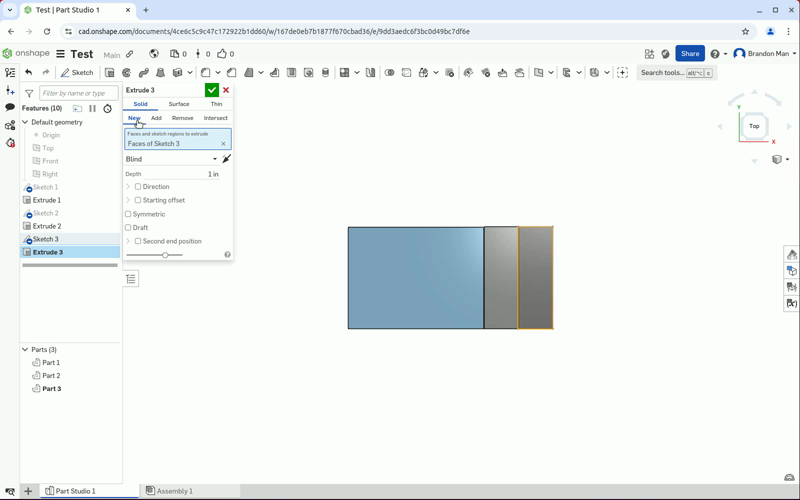
key(tab, 4)
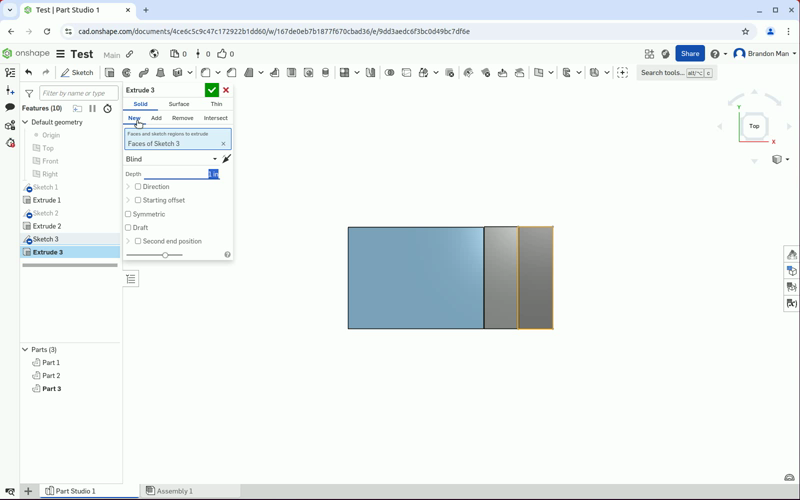
text(13.961)
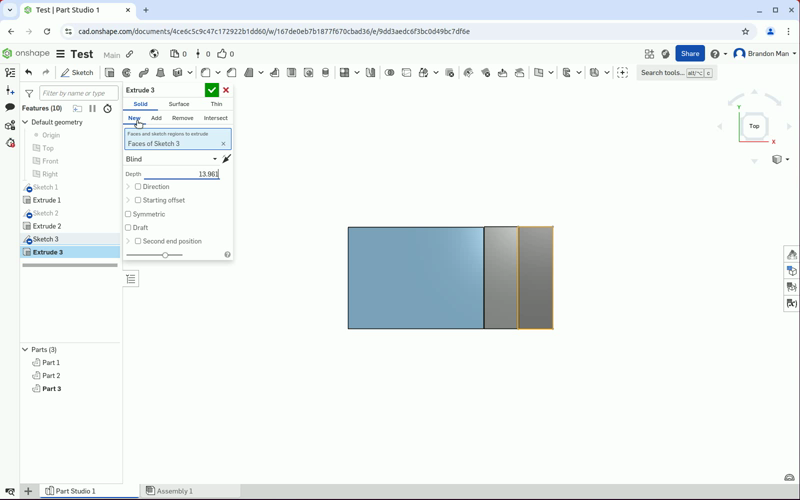
key(enter)
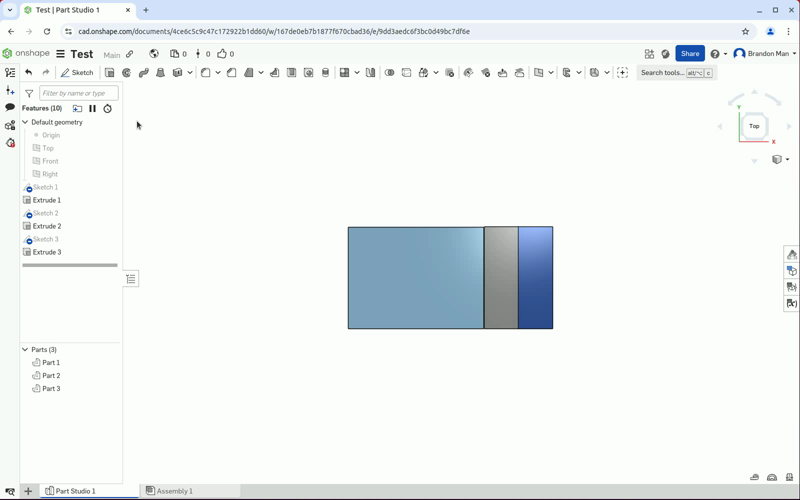
key(shift+h)
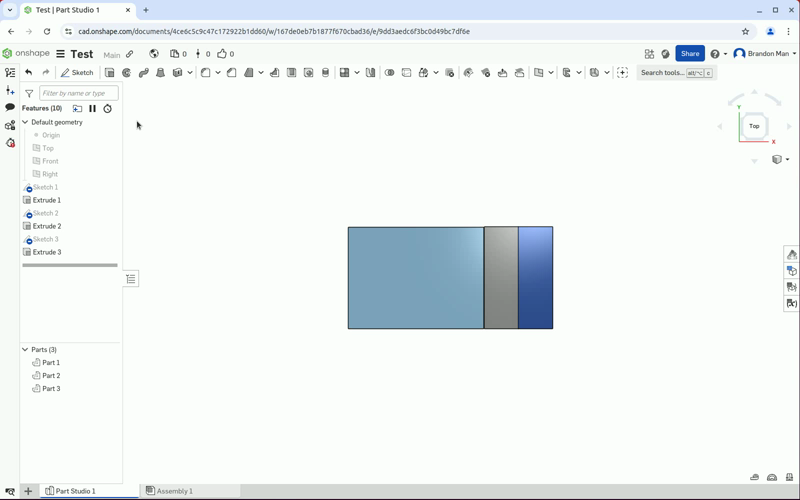
key(shift+h)
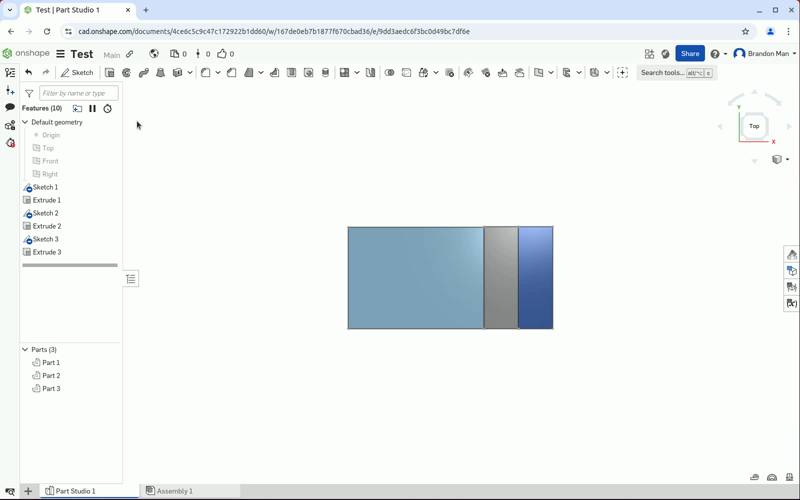
key(shift+7)
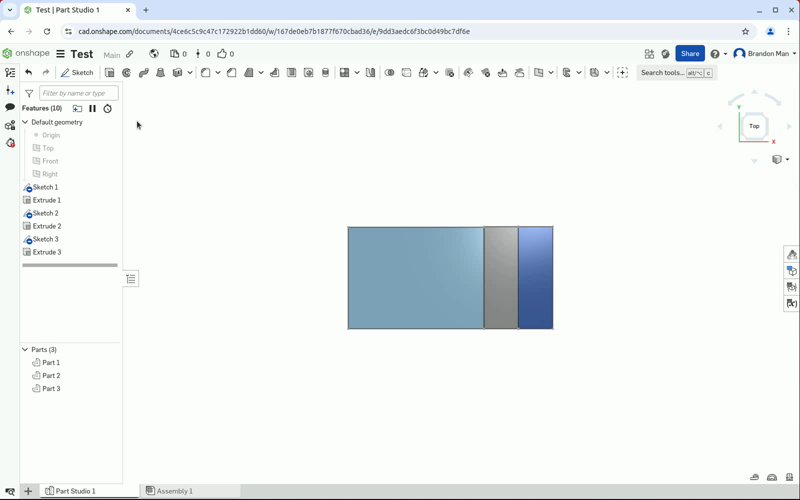
key(up, 3)
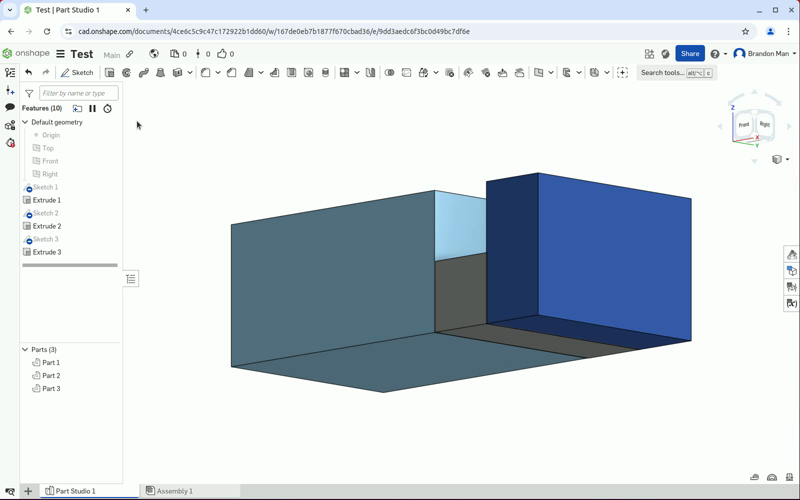
key(left, 3)
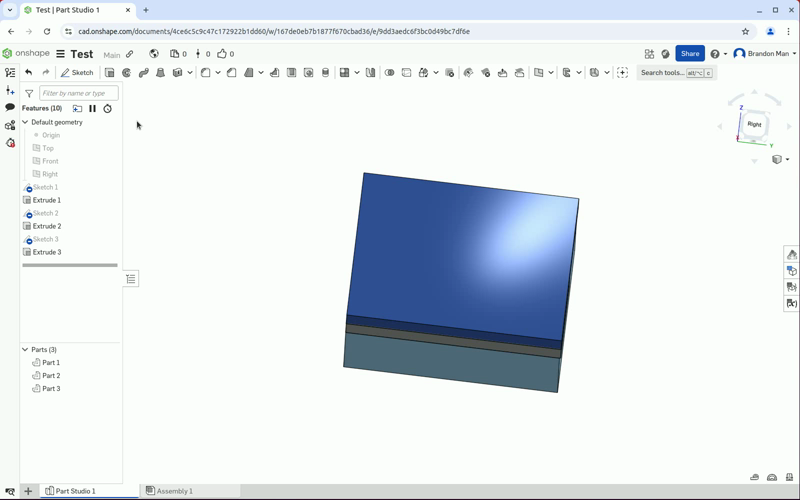
key(right, 3)
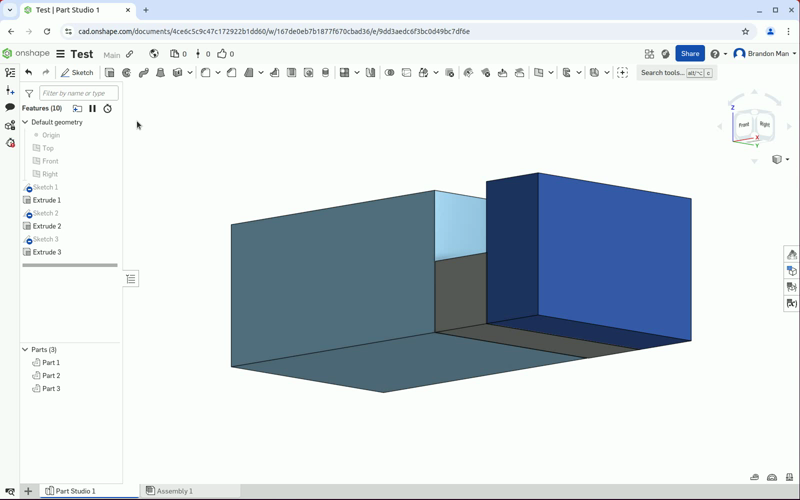
key(down, 3)
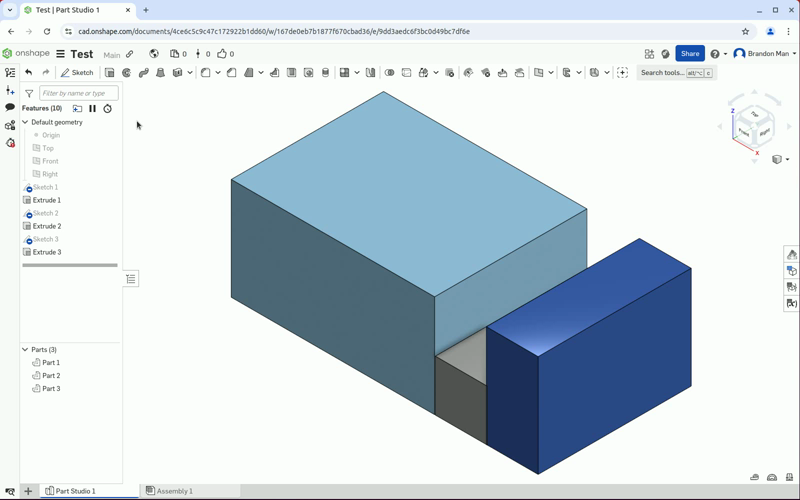
mouse_move(73, 189)
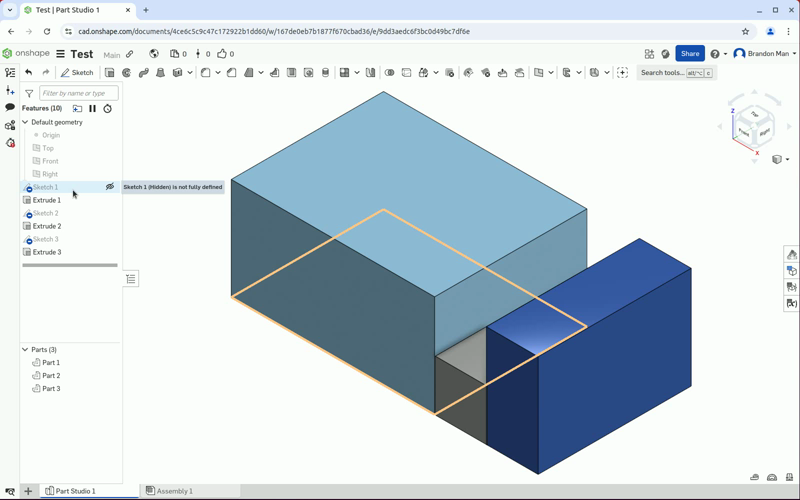
click(73, 189)